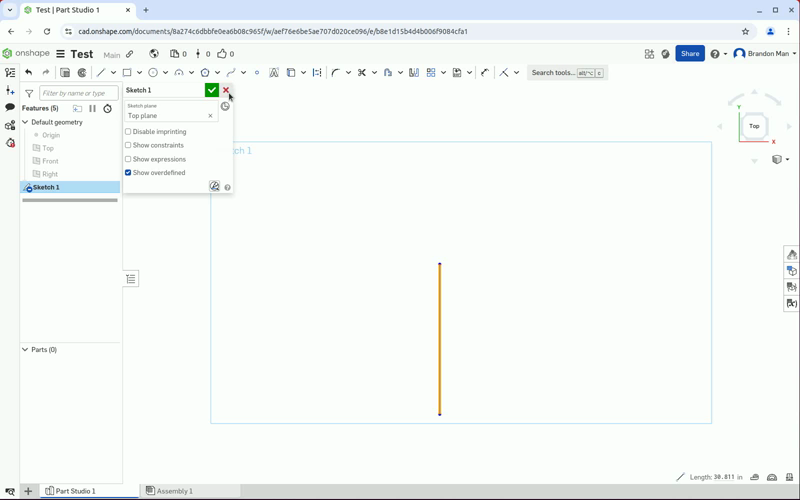
key(shift+h)
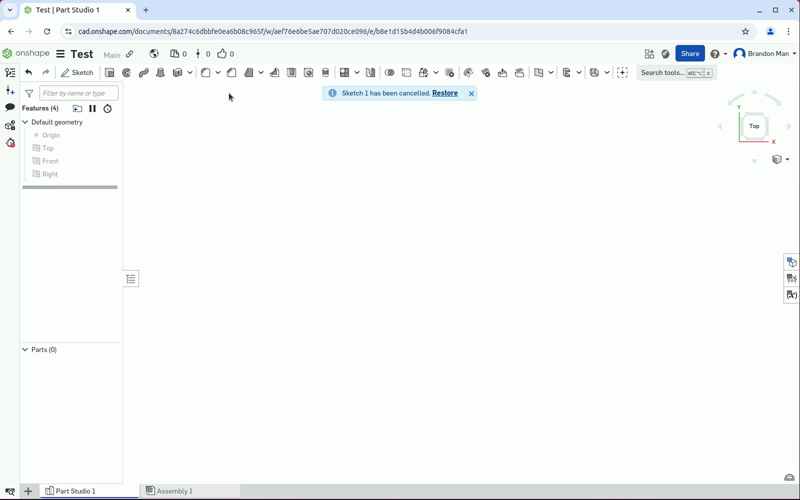
mouse_move(73, 352)
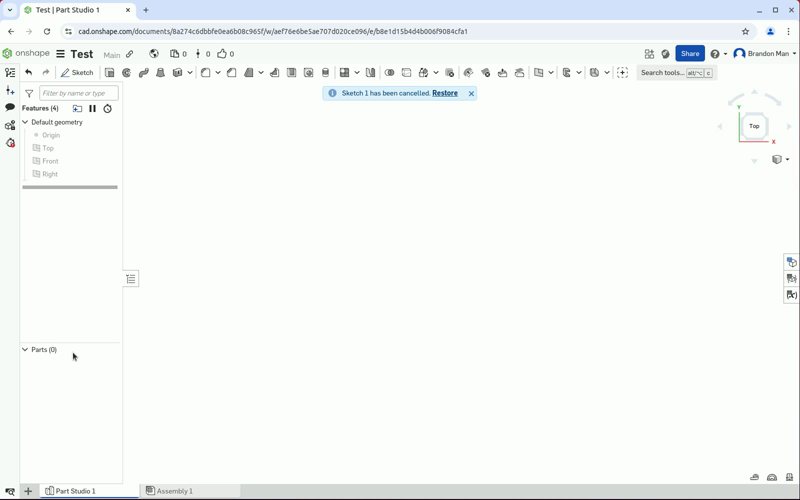
key(y)
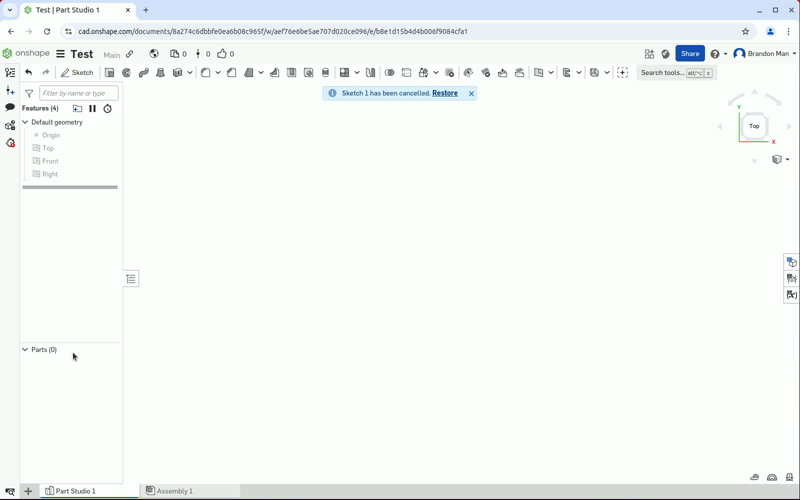
key(shift+p)
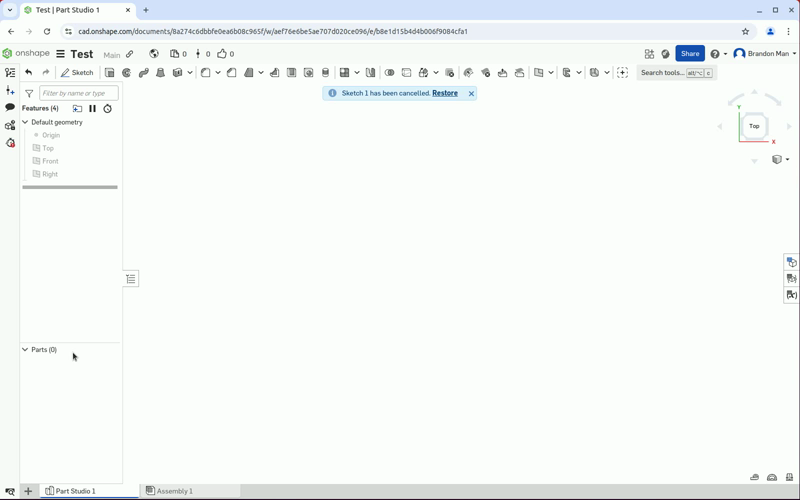
key(space)
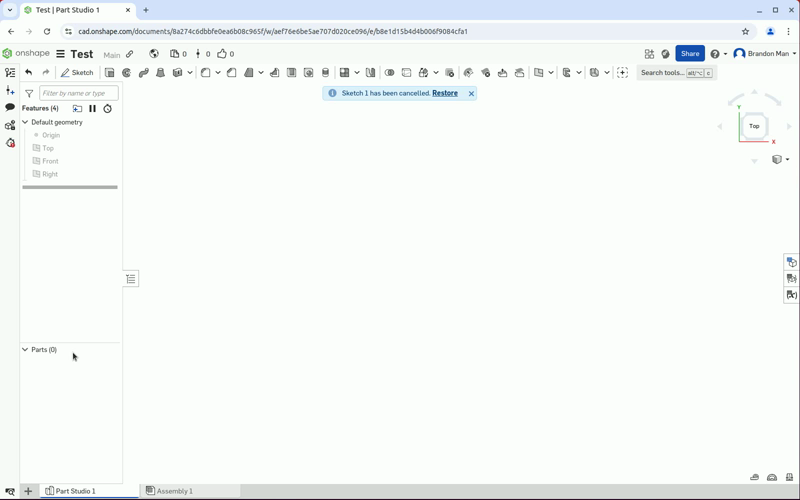
key_down(shift)
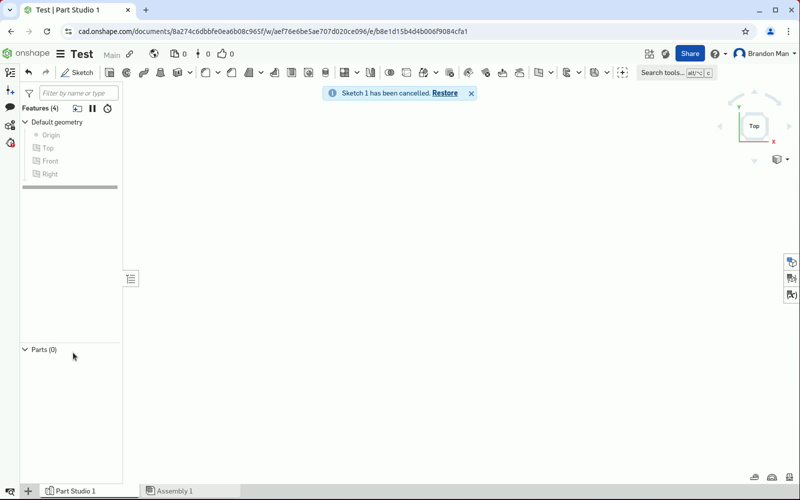
key(up)
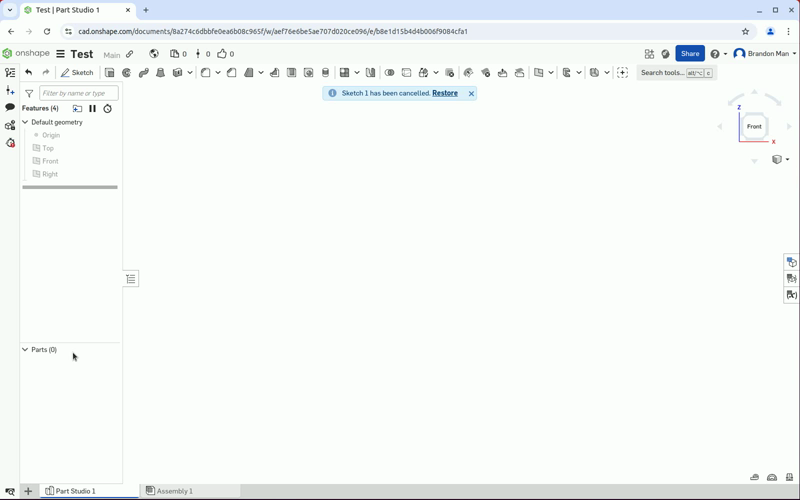
key_up(shift)
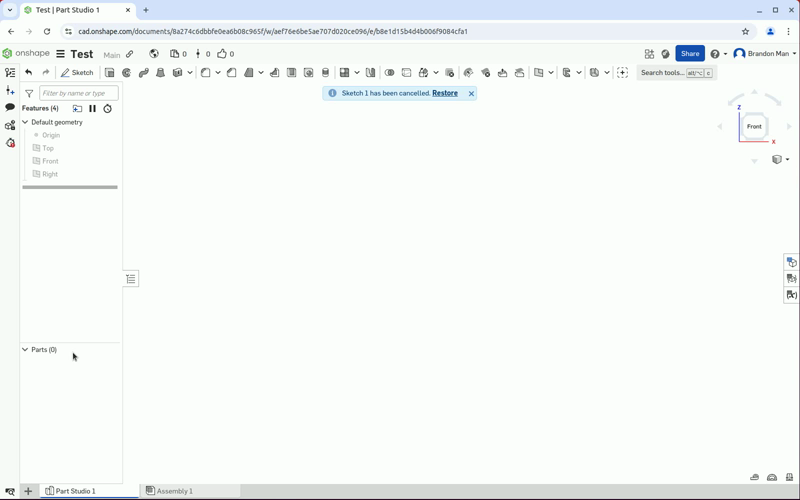
mouse_move(73, 352)
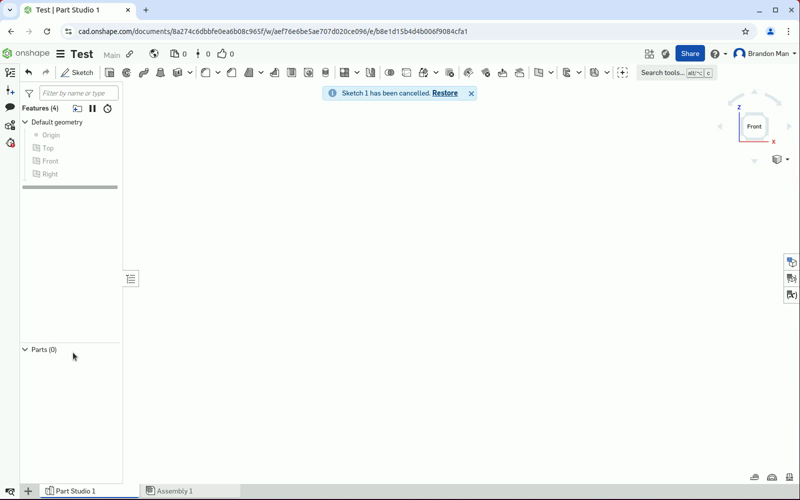
key(shift+y)
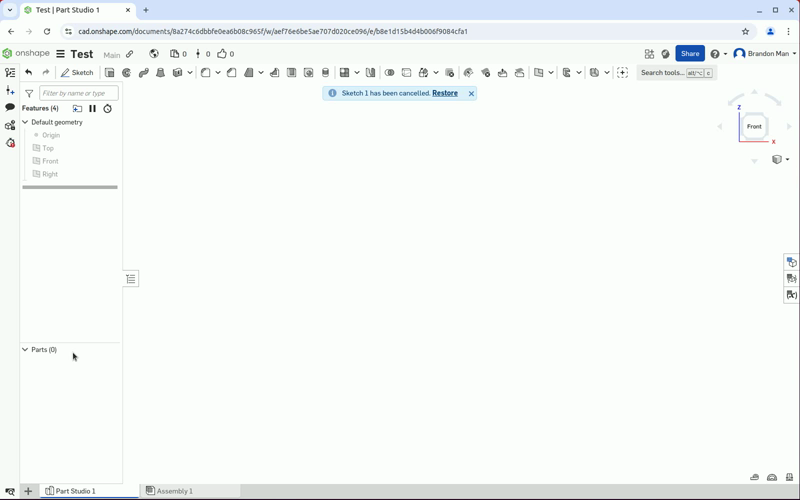
key(shift+s)
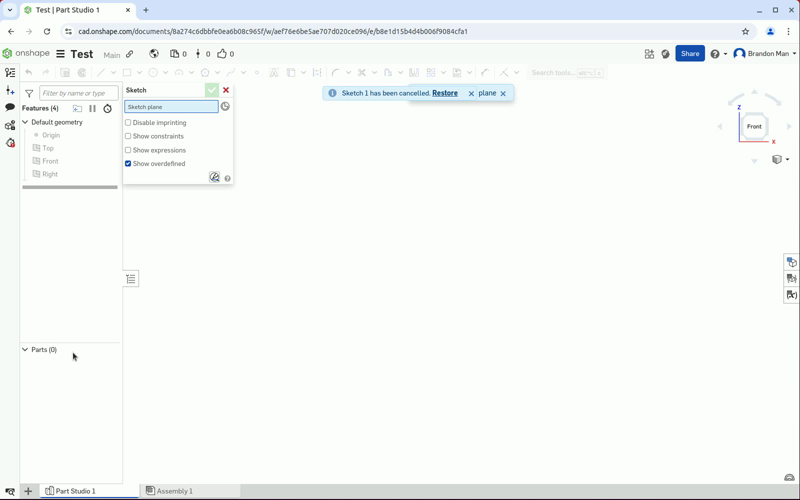
mouse_move(73, 163)
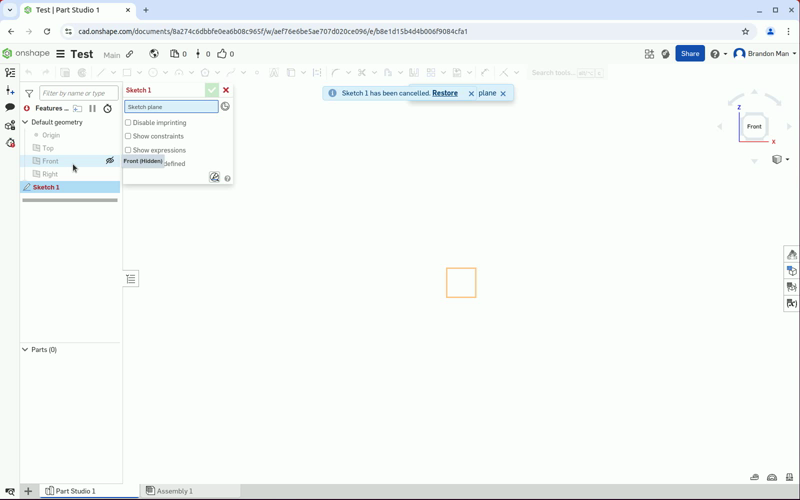
click(73, 163)
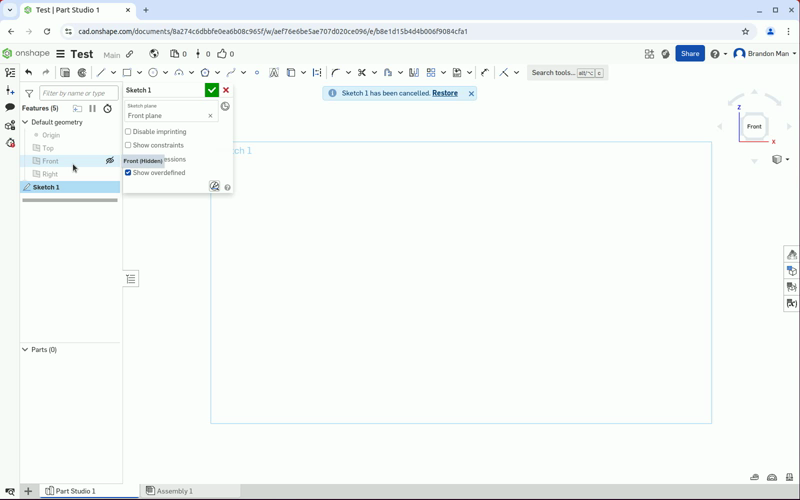
mouse_move(73, 352)
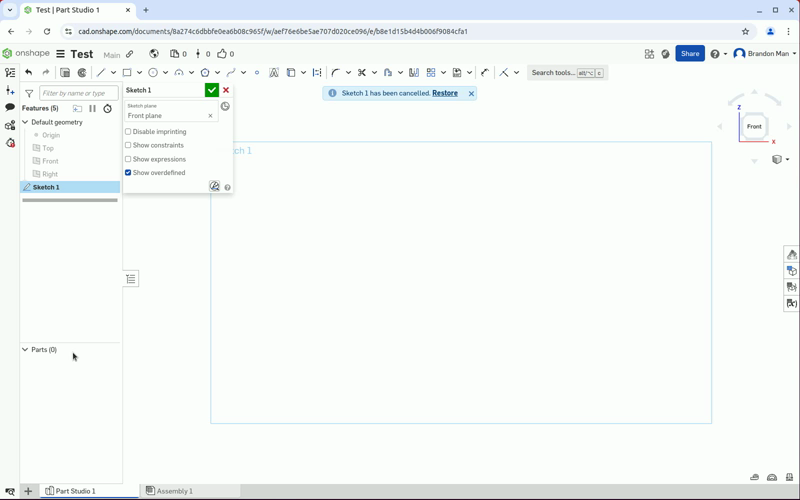
key(y)
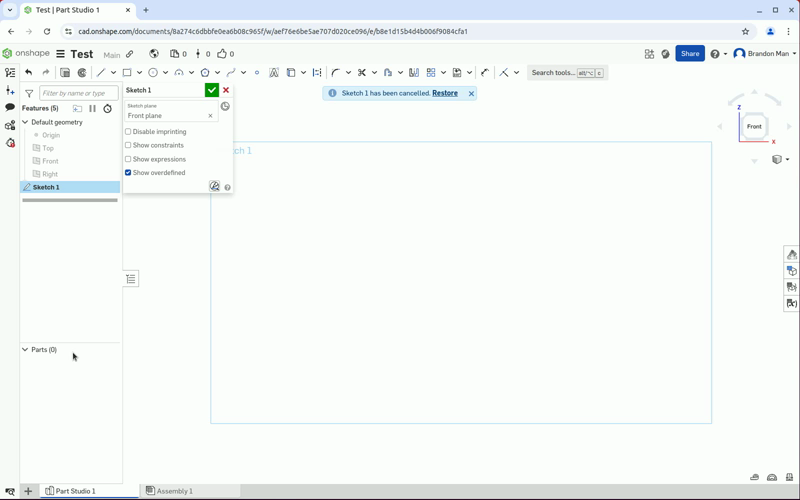
key(c)
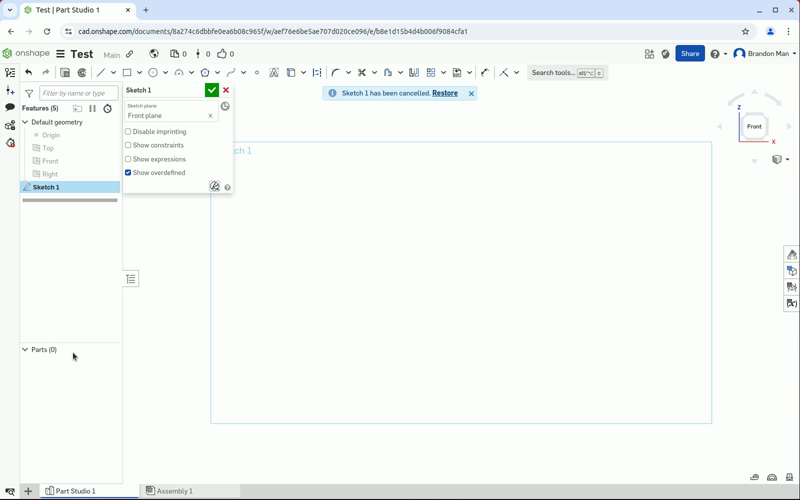
key_down(shift)
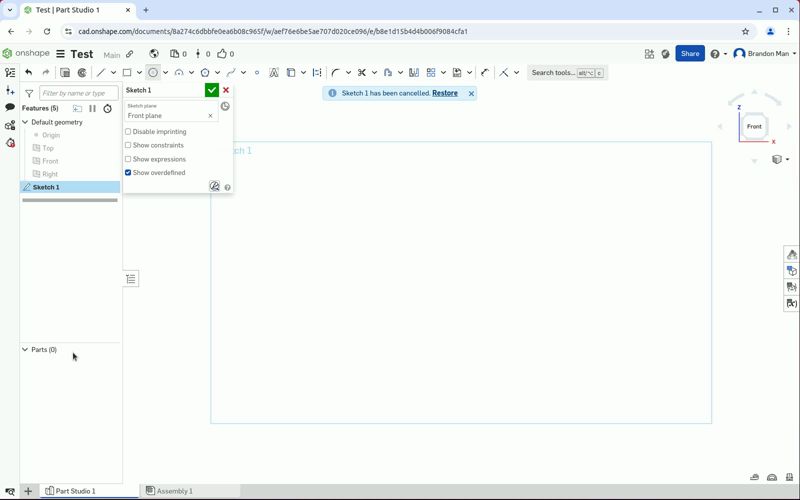
mouse_move(460, 282)
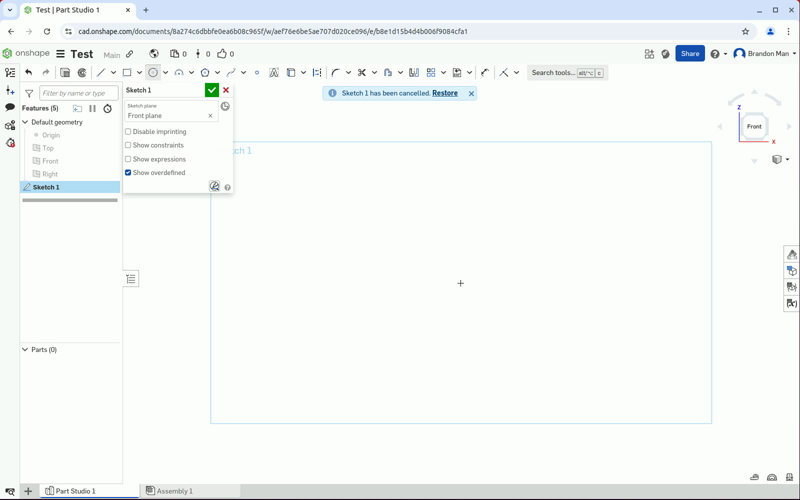
click(460, 282)
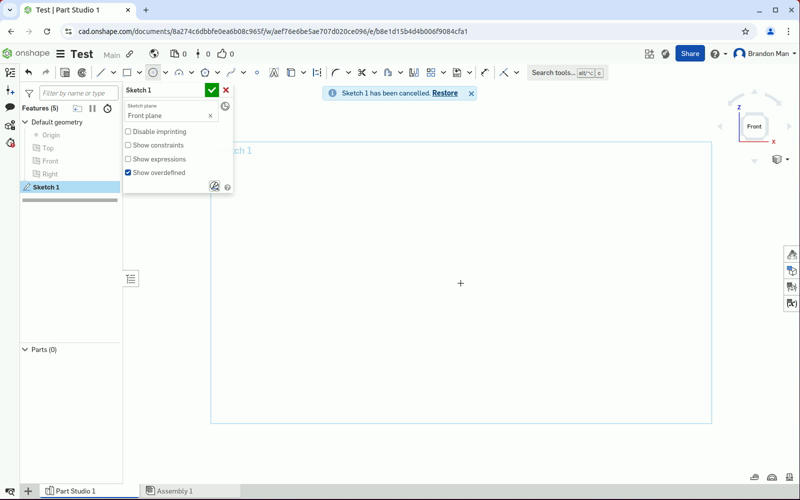
key_up(shift)
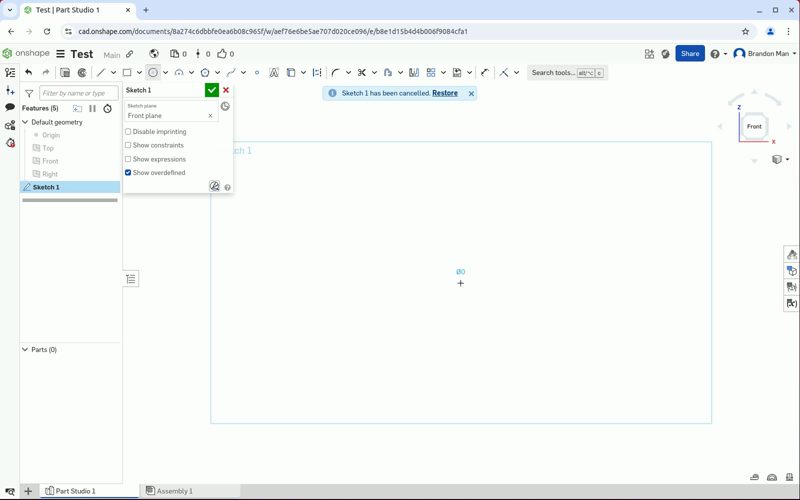
mouse_move(472, 282)
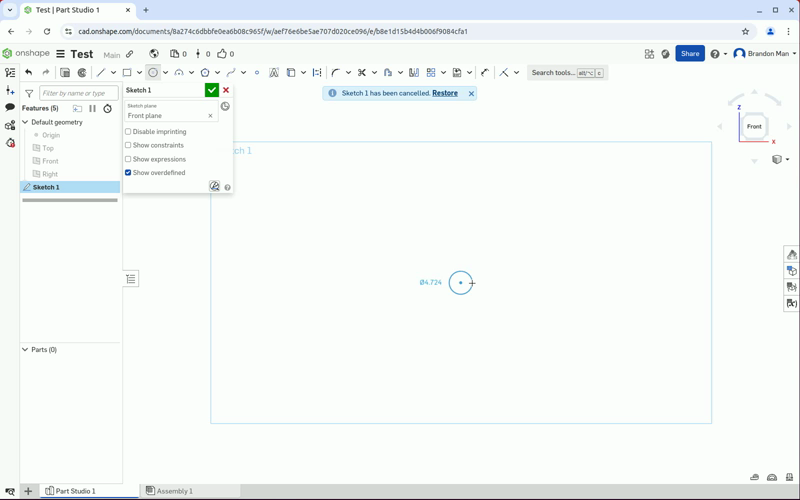
click(472, 282)
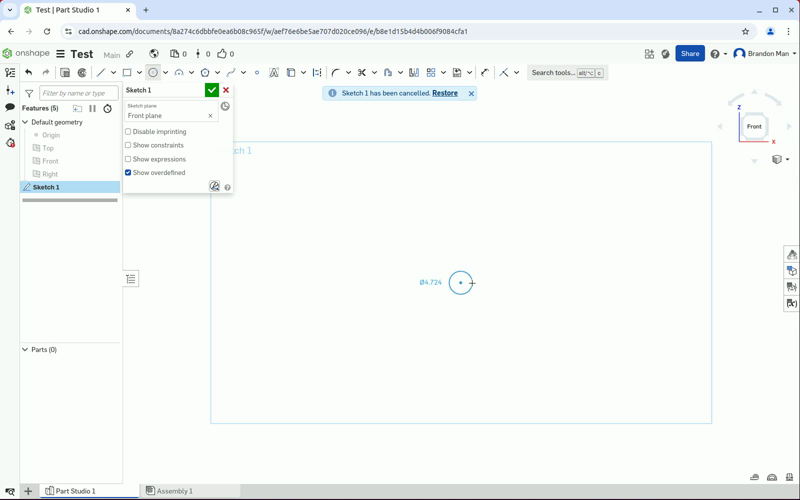
key(esc)
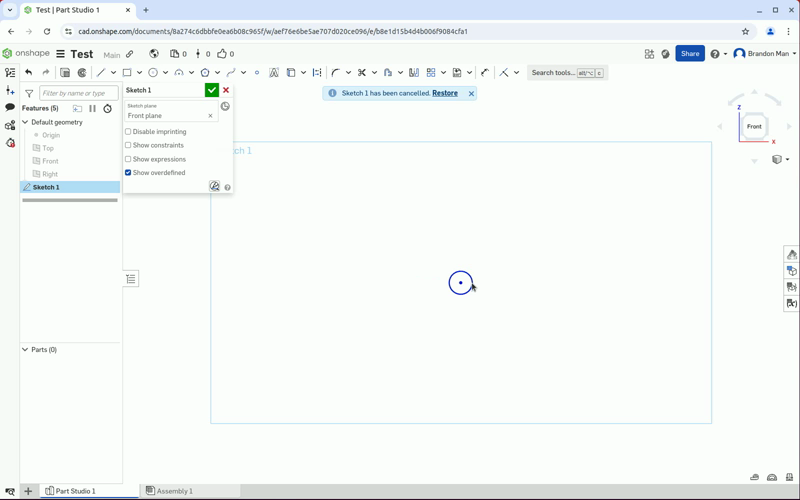
mouse_move(461, 283)
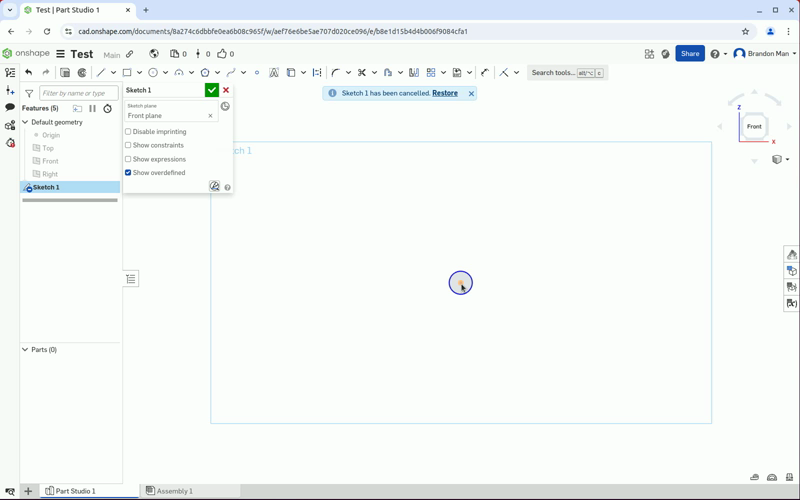
scroll(6)
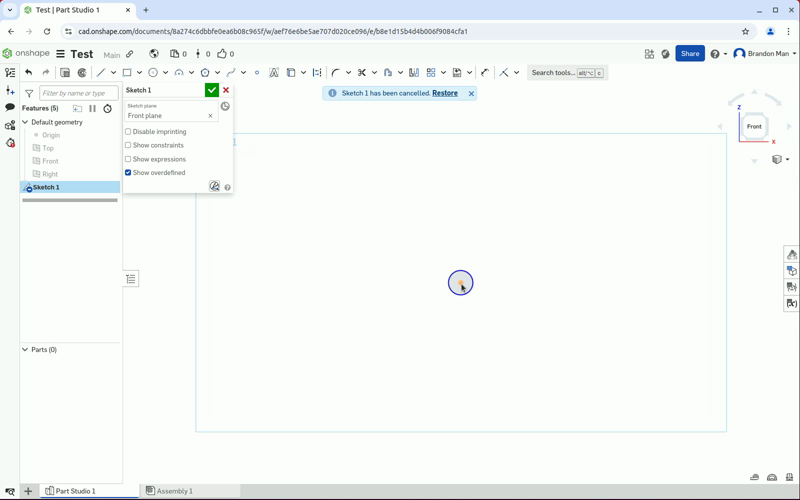
scroll(6)
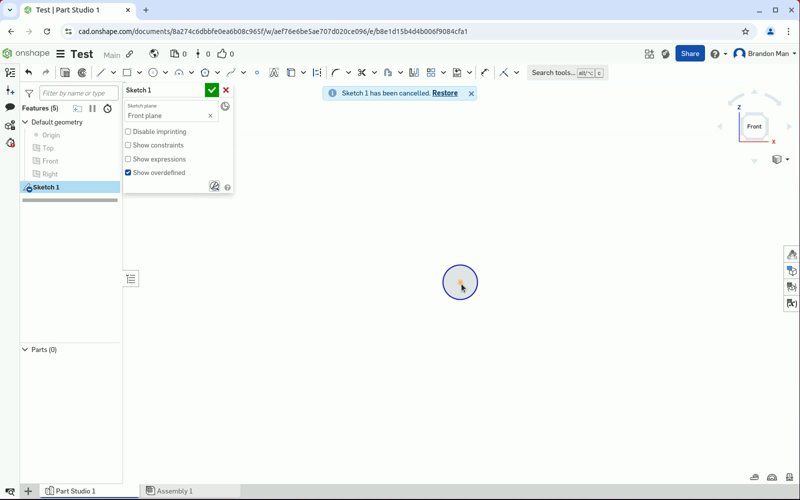
scroll(6)
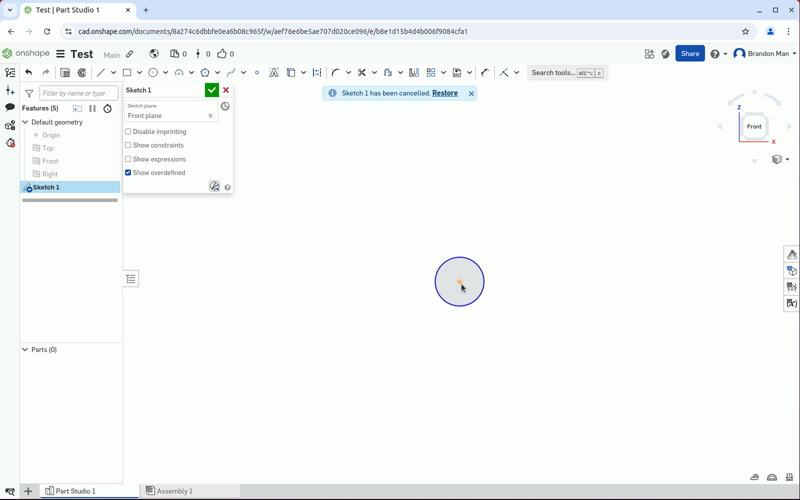
scroll(6)
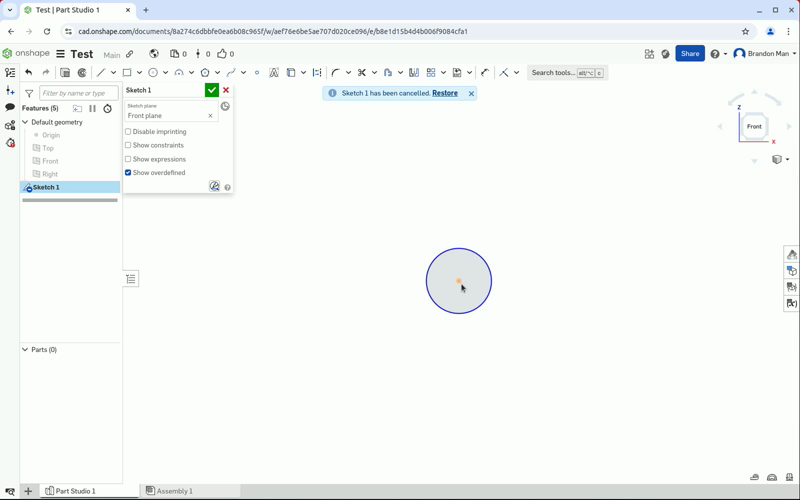
scroll(6)
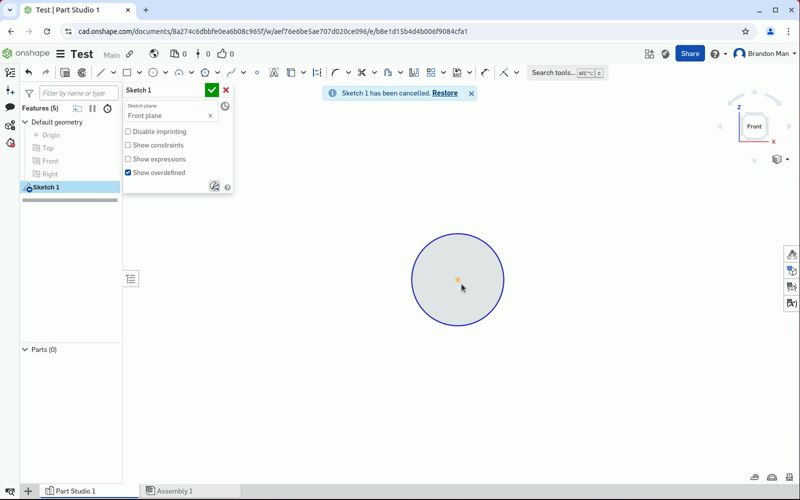
scroll(6)
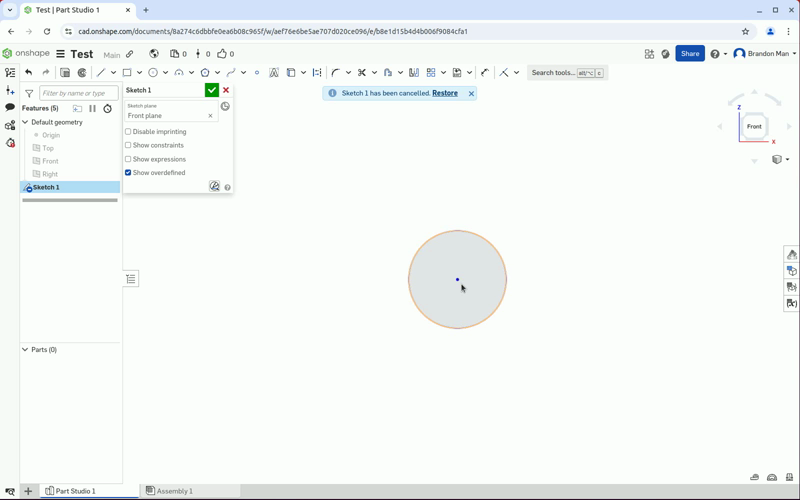
scroll(6)
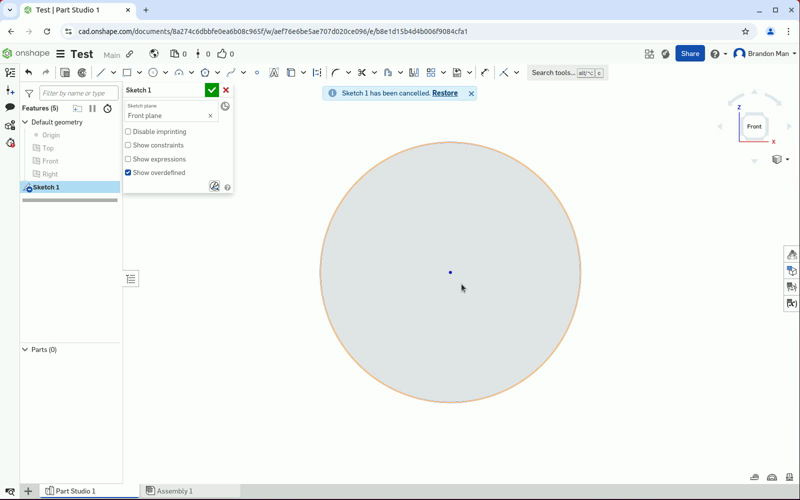
click(461, 283)
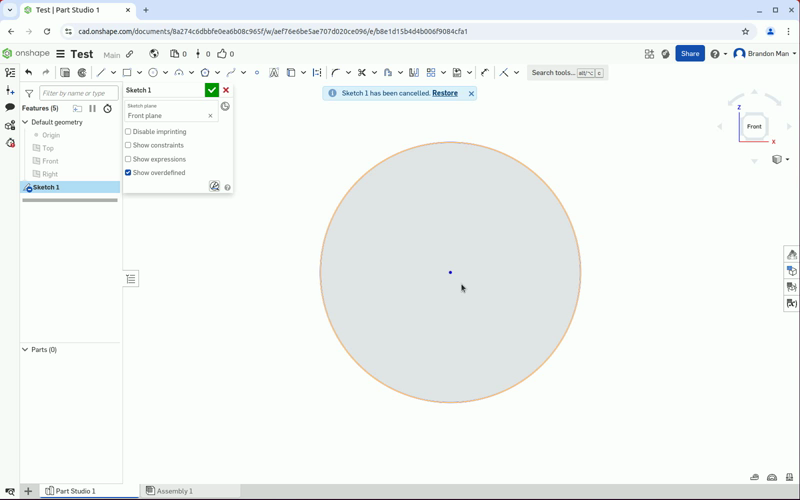
scroll(-6)
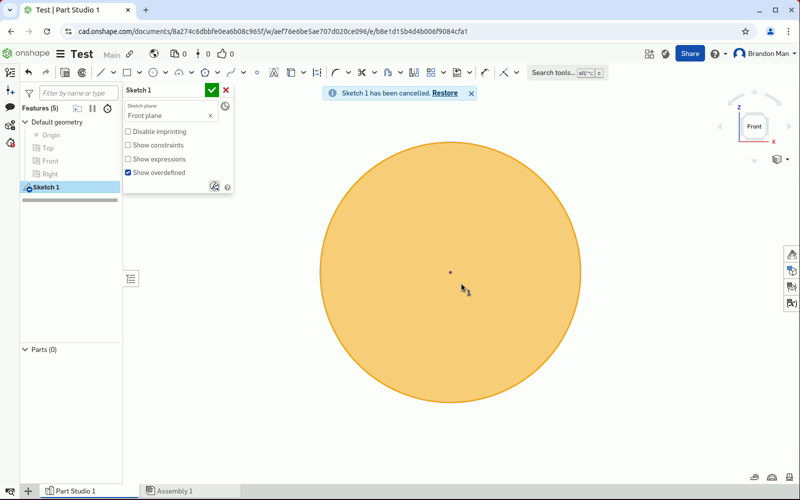
scroll(-6)
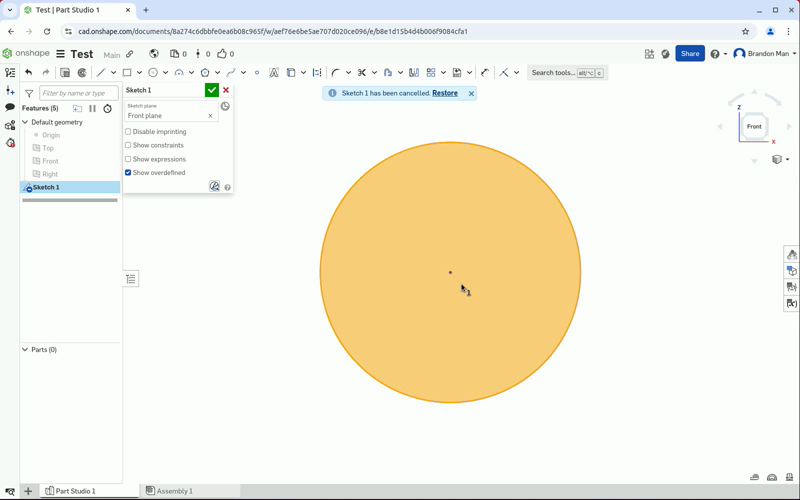
scroll(-6)
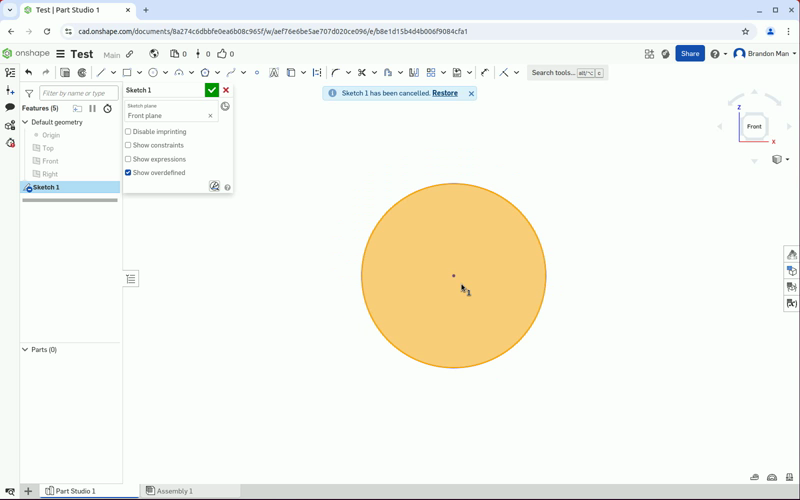
scroll(-6)
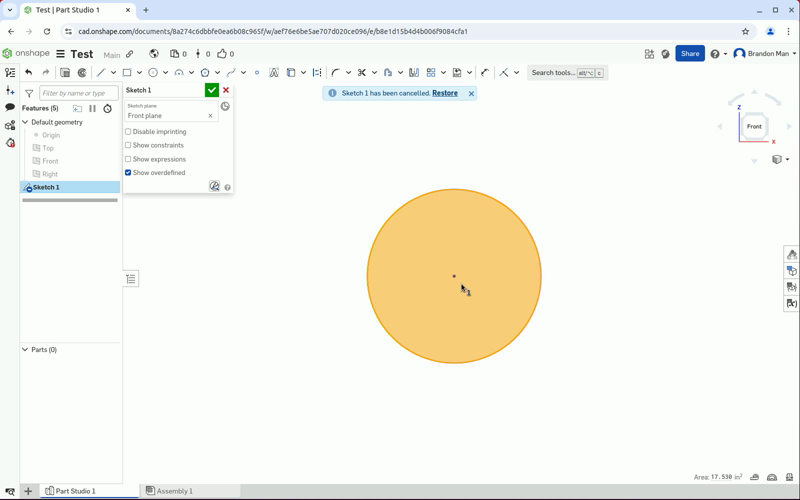
scroll(-6)
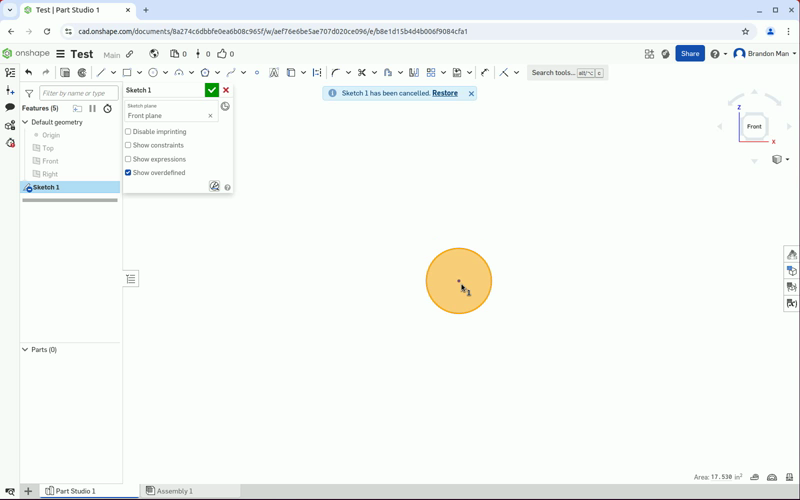
scroll(-6)
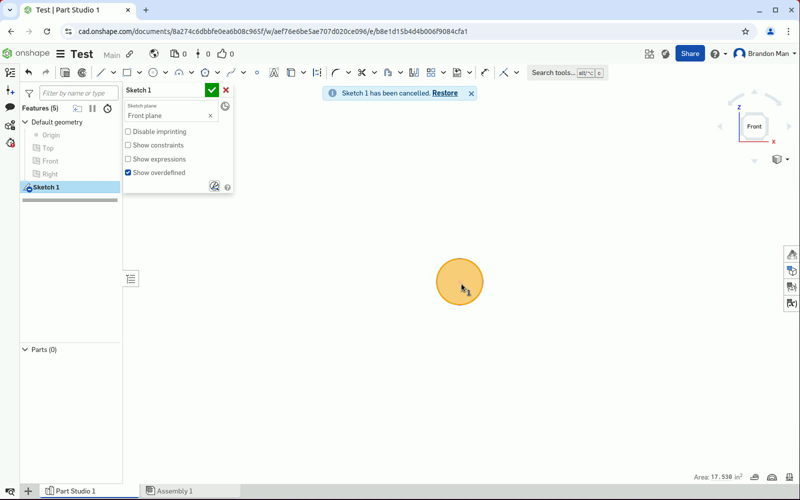
scroll(-6)
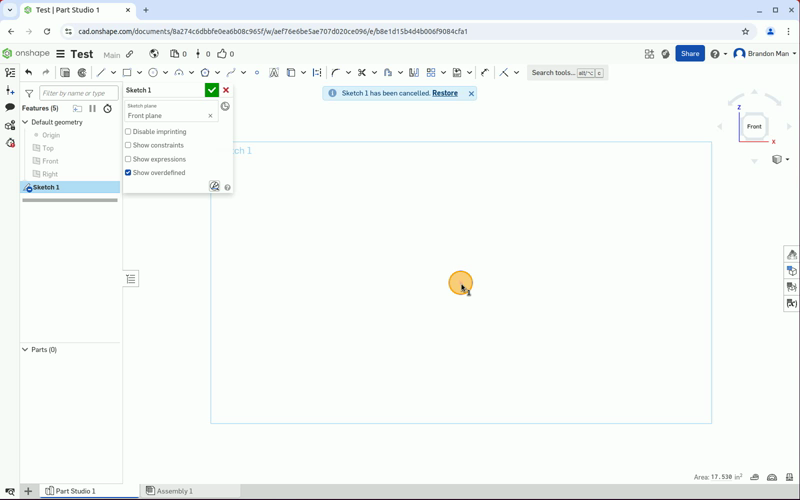
mouse_move(73, 352)
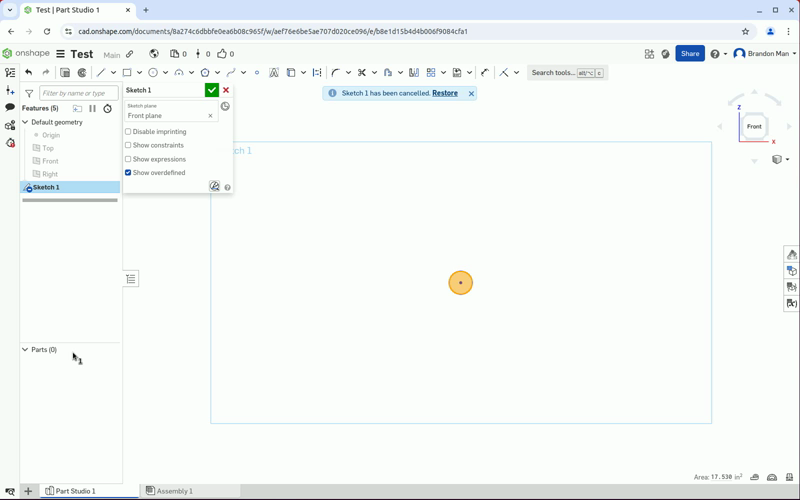
key(shift+y)
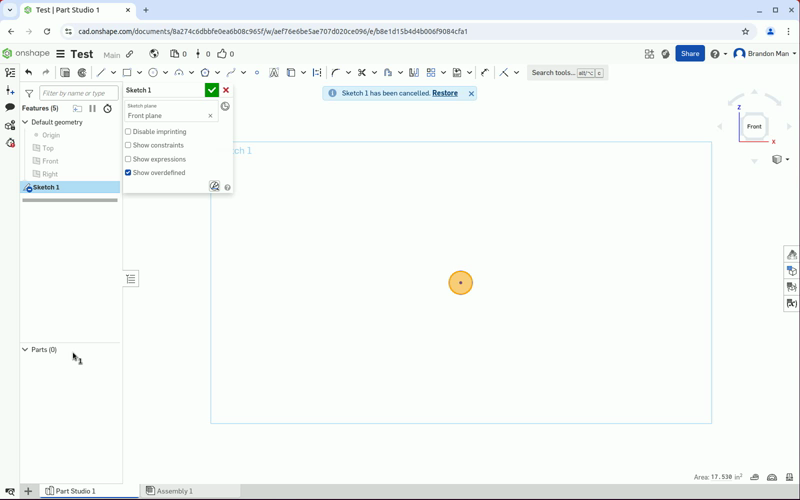
key(shift+e)
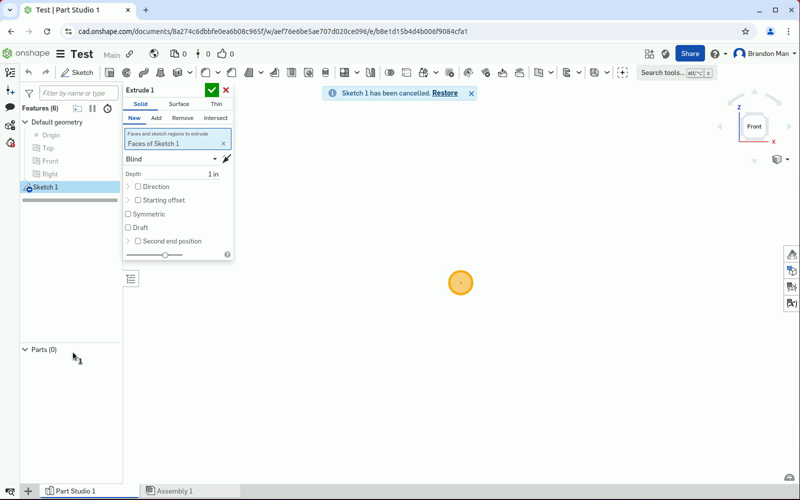
mouse_move(143, 106)
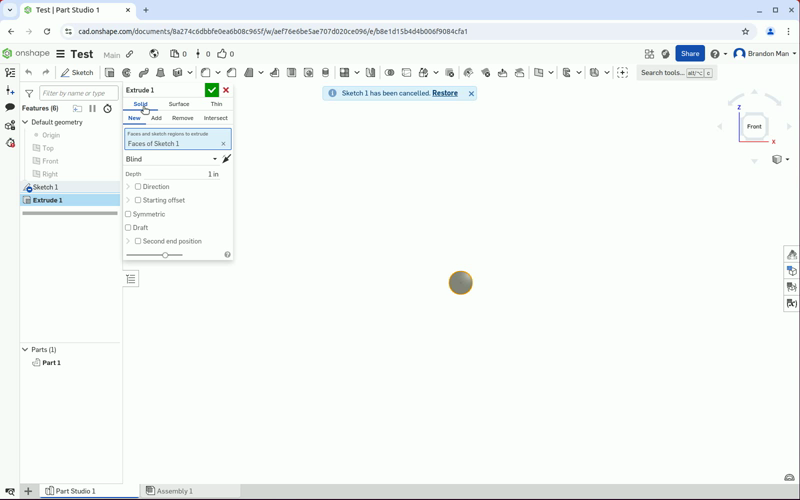
click(143, 106)
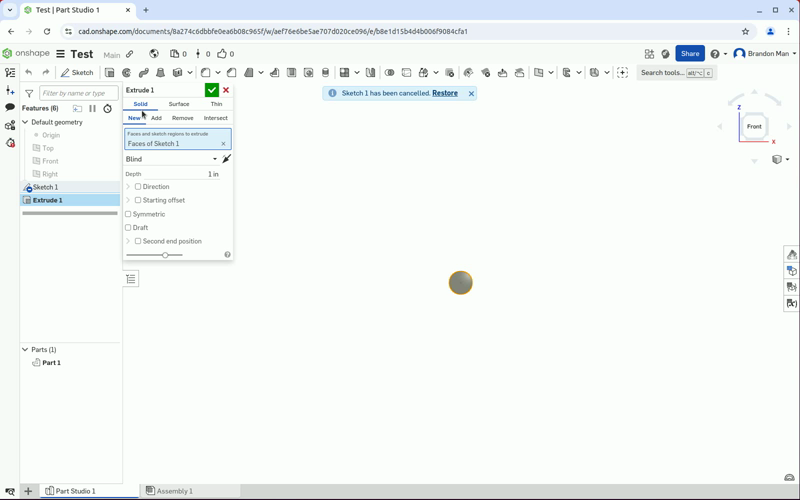
mouse_move(137, 120)
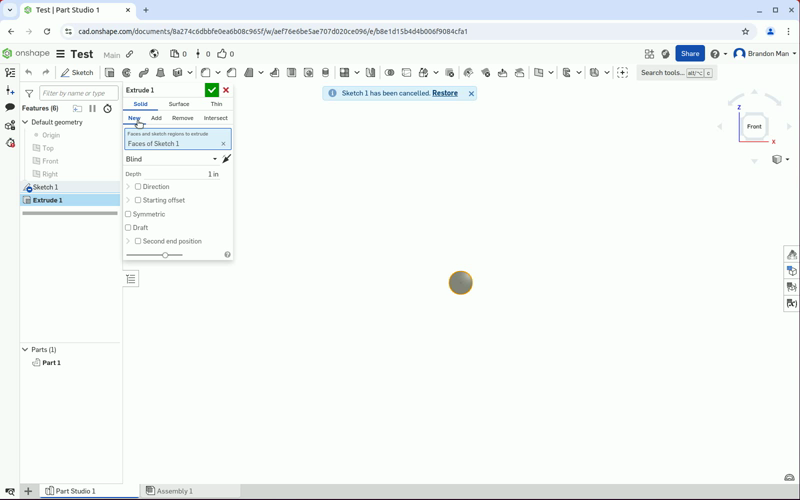
click(137, 120)
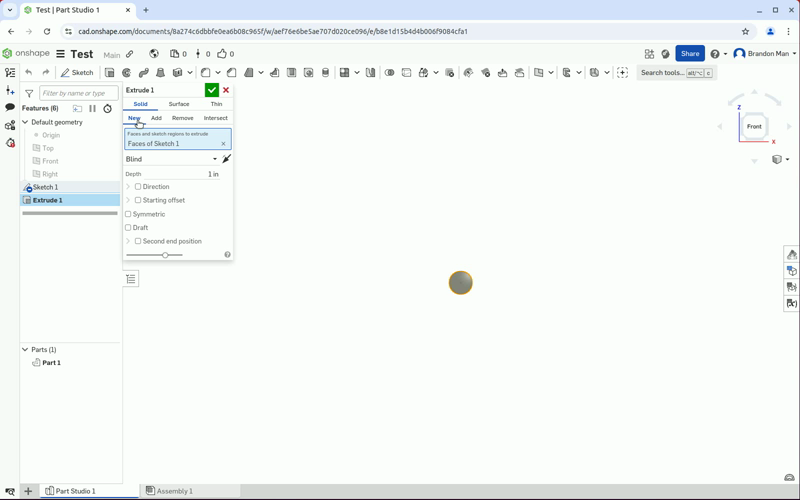
key(tab, 4)
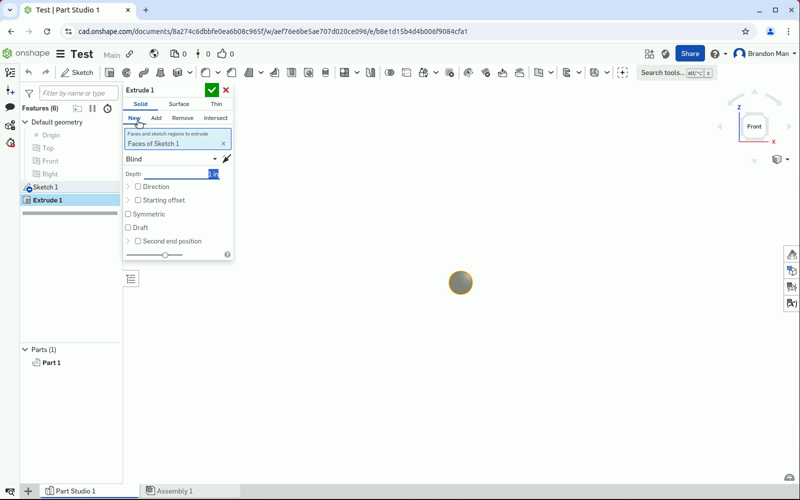
text(23.108)
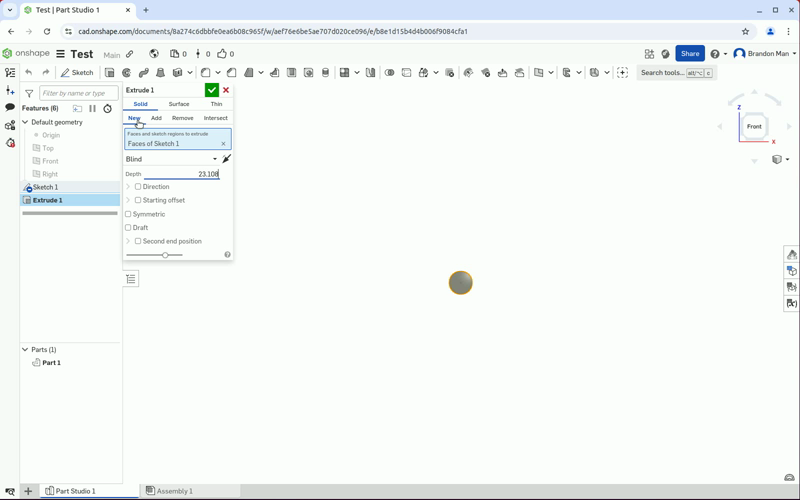
key(enter)
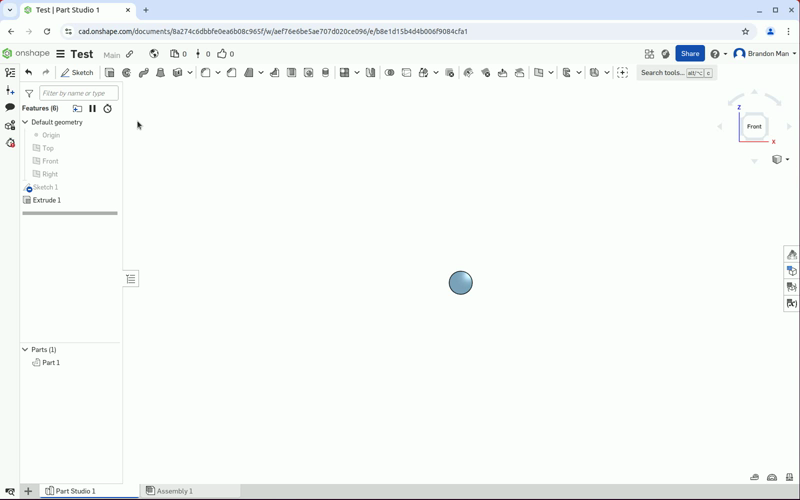
key(shift+h)
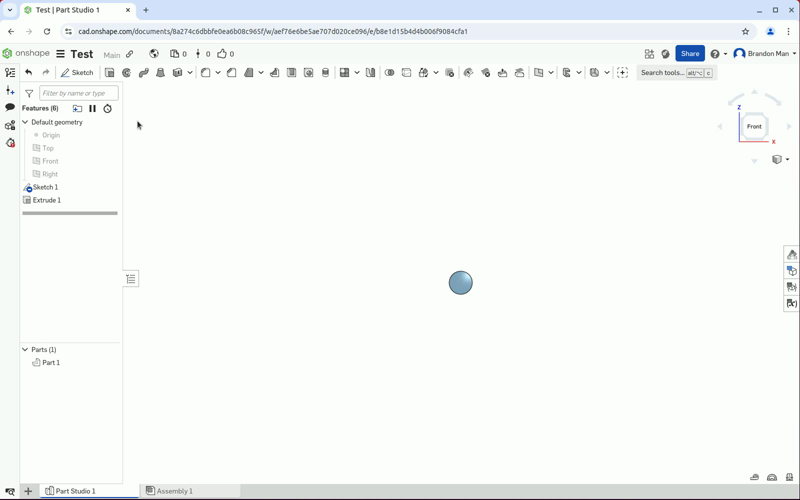
key(shift+h)
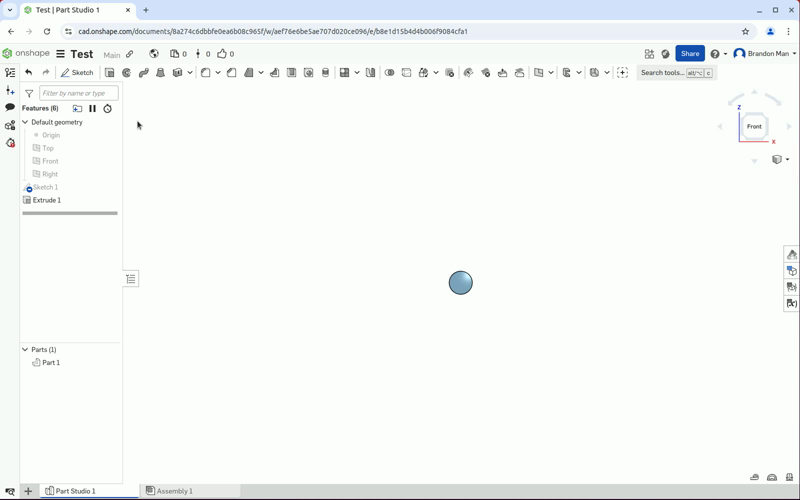
mouse_move(73, 189)
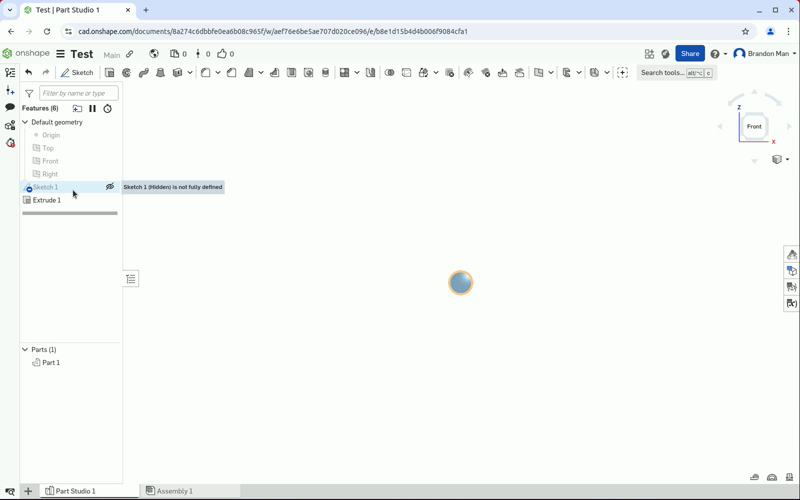
click(73, 189)
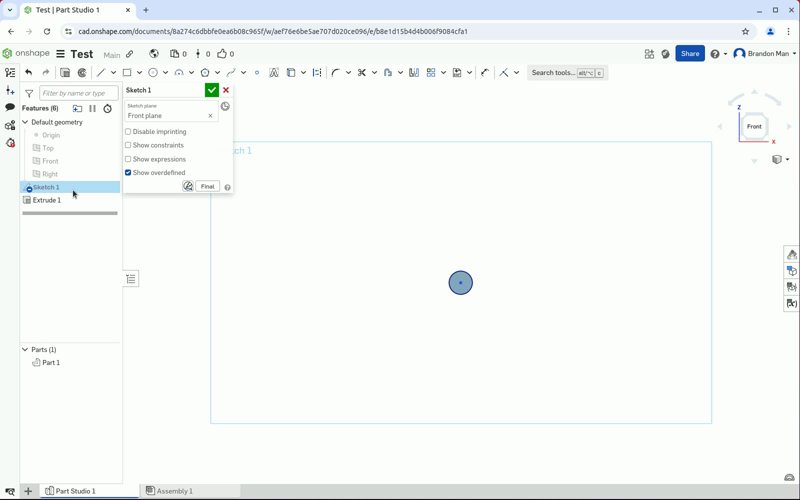
mouse_move(229, 92)
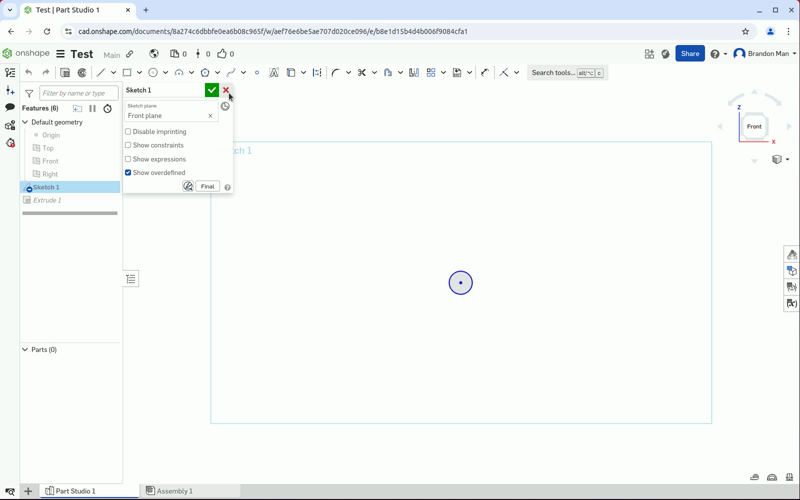
click(229, 92)
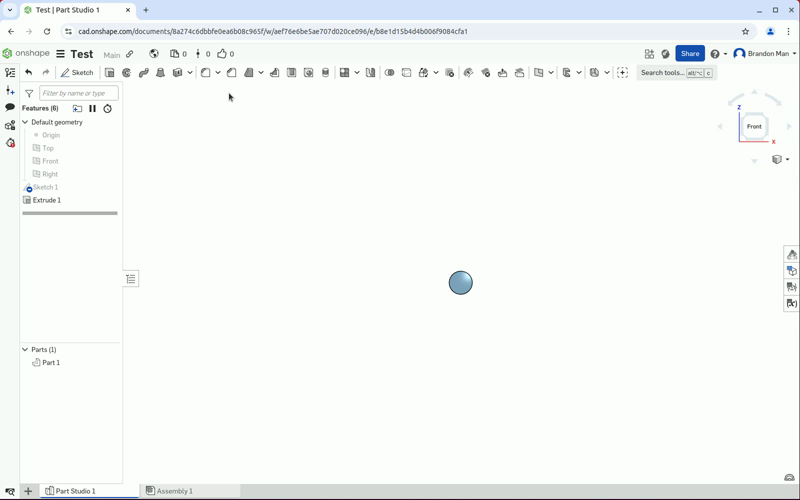
mouse_move(73, 352)
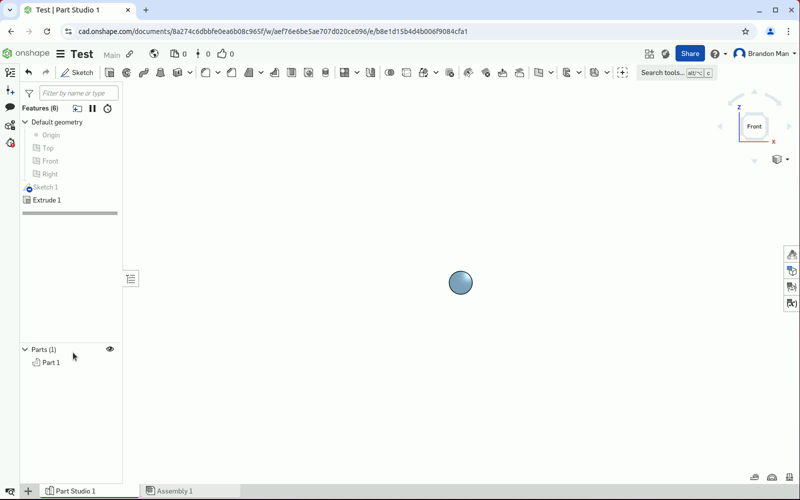
key(y)
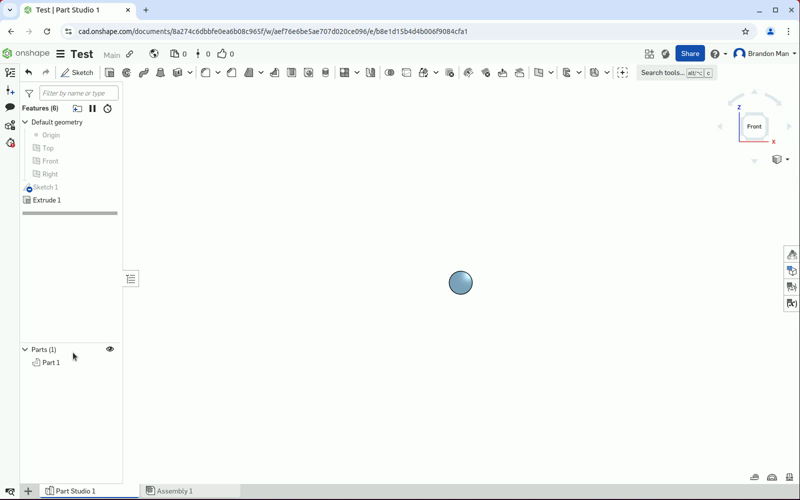
key(shift+p)
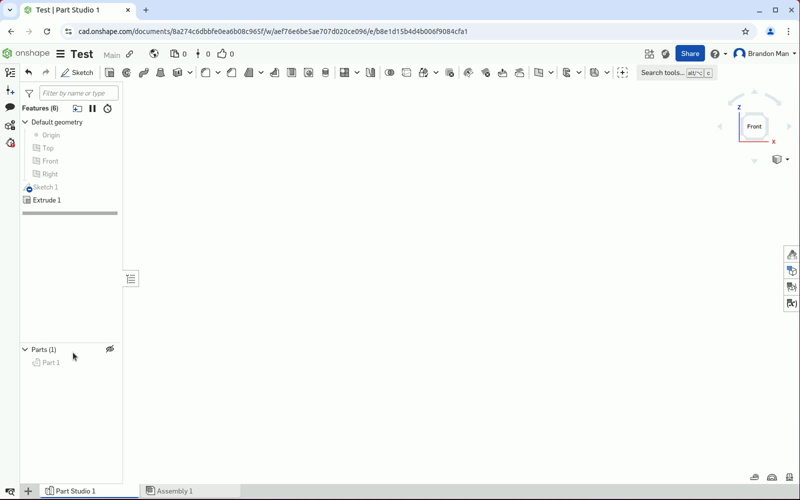
key(space)
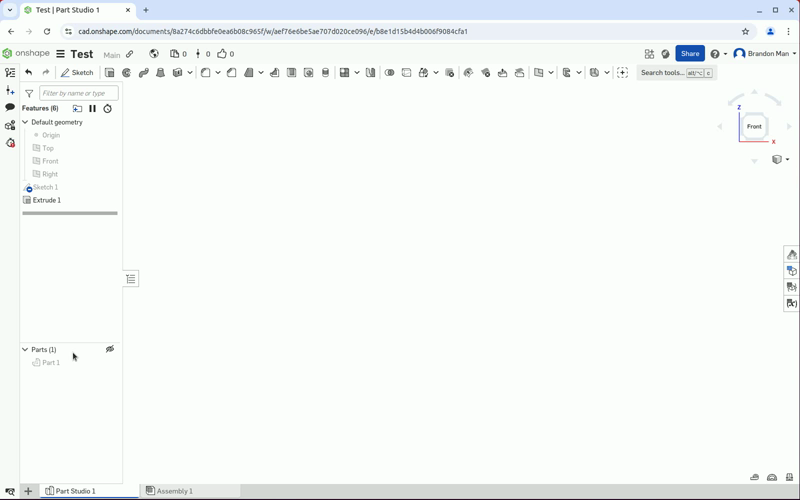
key_down(shift)
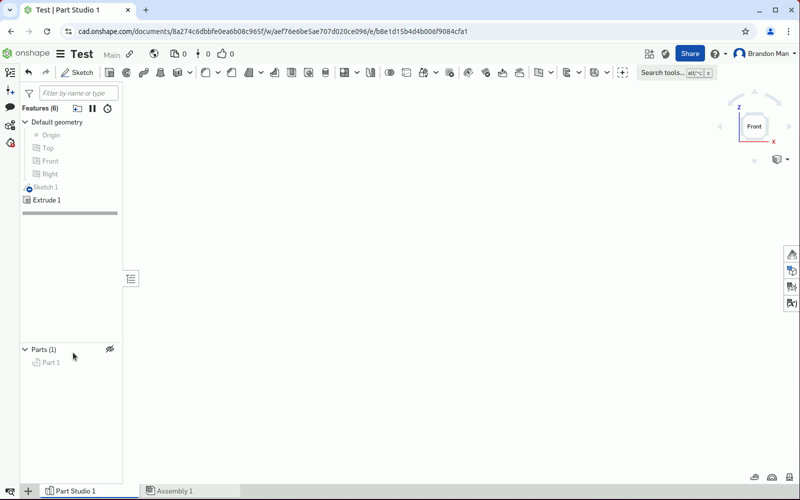
key(down)
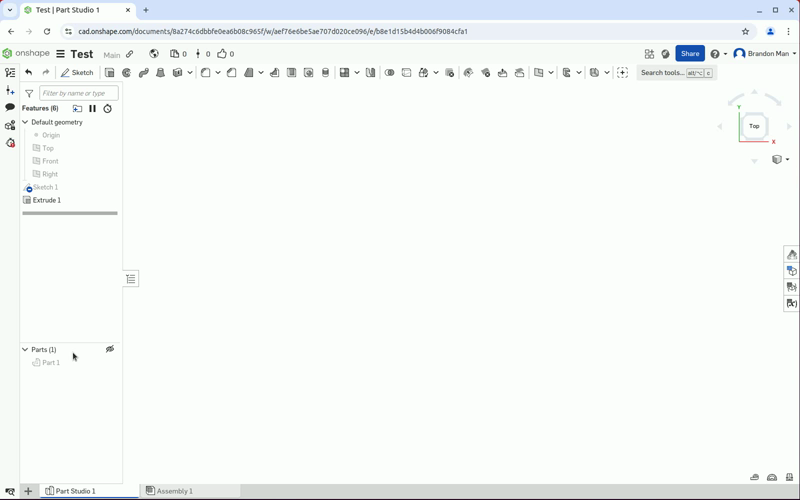
key_up(shift)
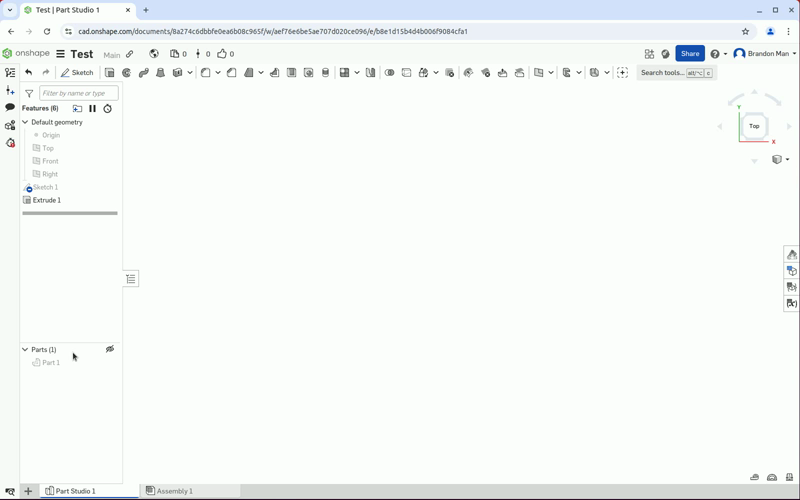
mouse_move(73, 352)
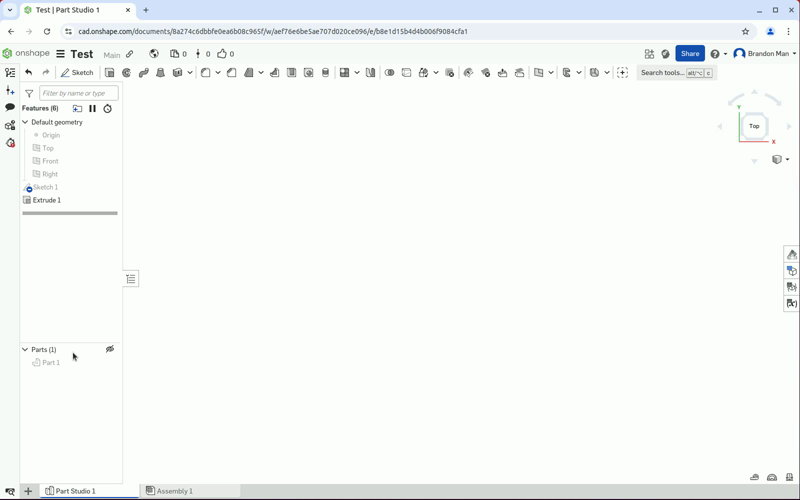
key(shift+y)
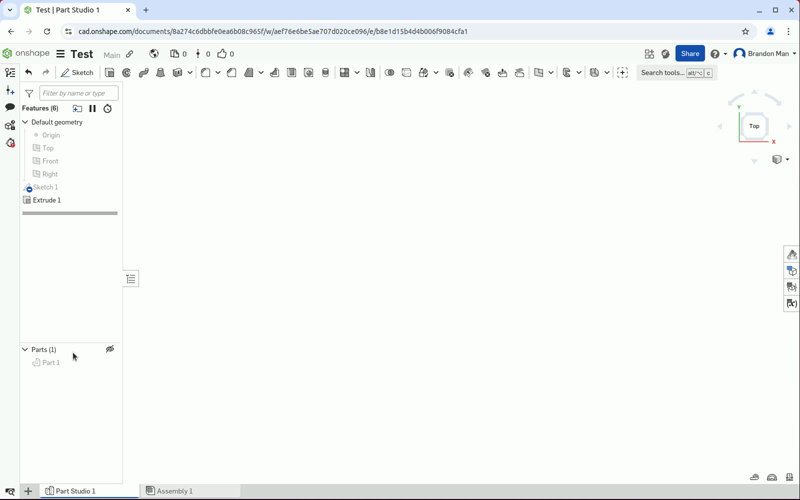
key(shift+s)
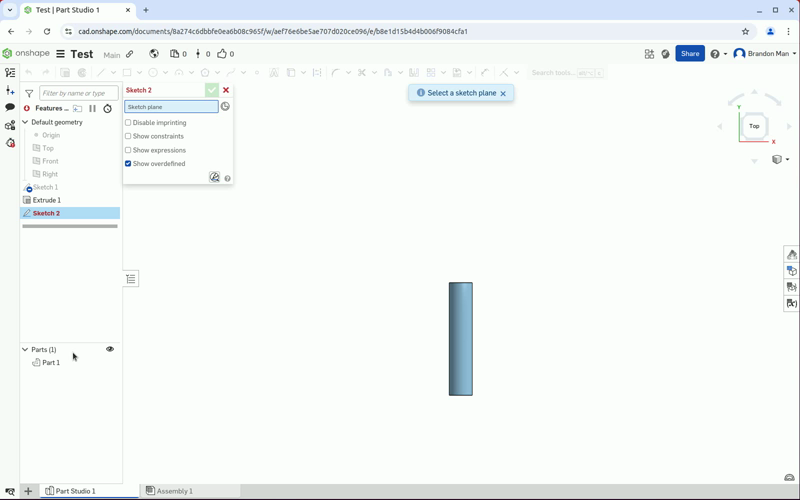
mouse_move(73, 150)
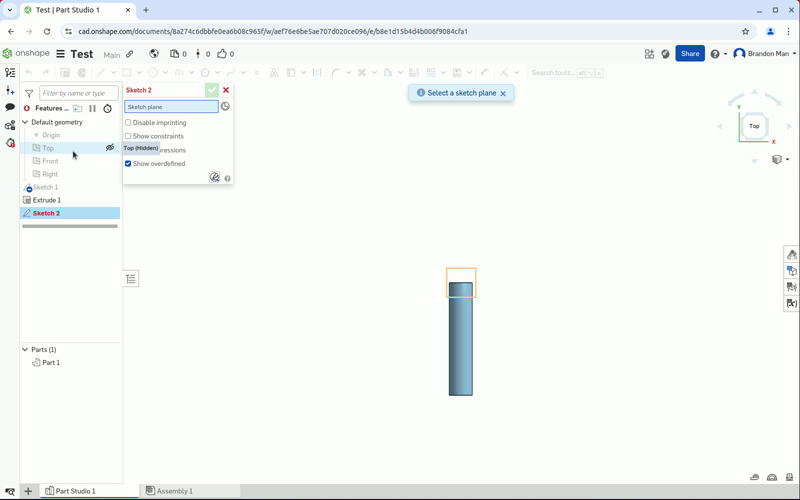
click(73, 150)
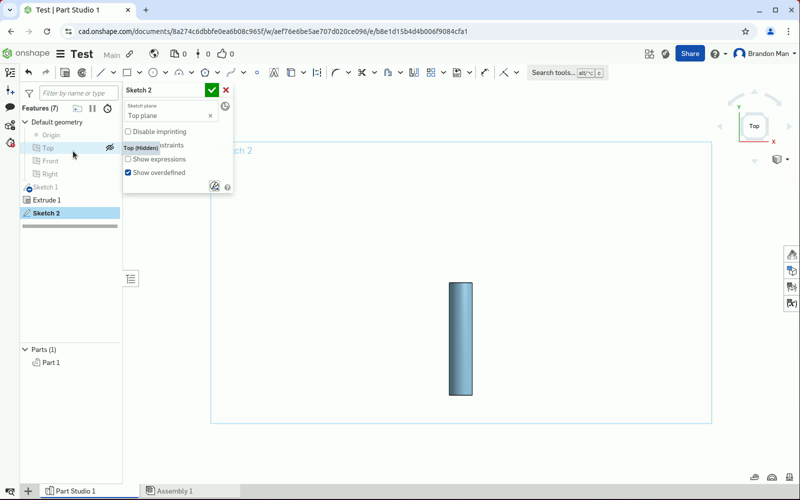
mouse_move(73, 352)
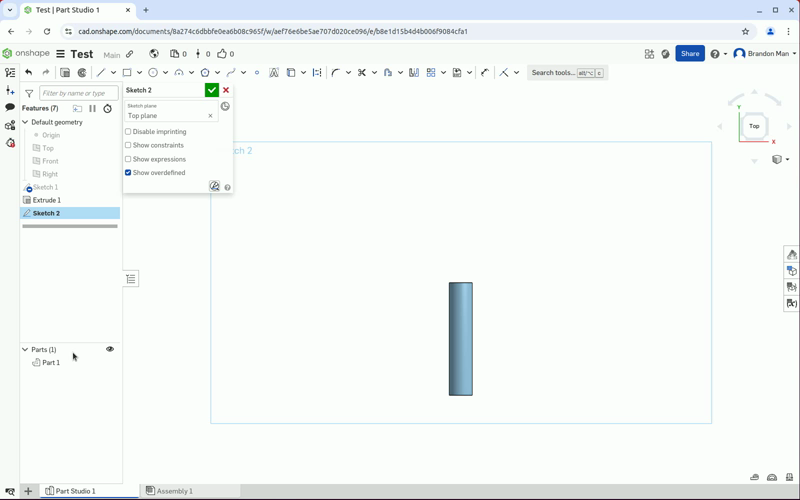
key(y)
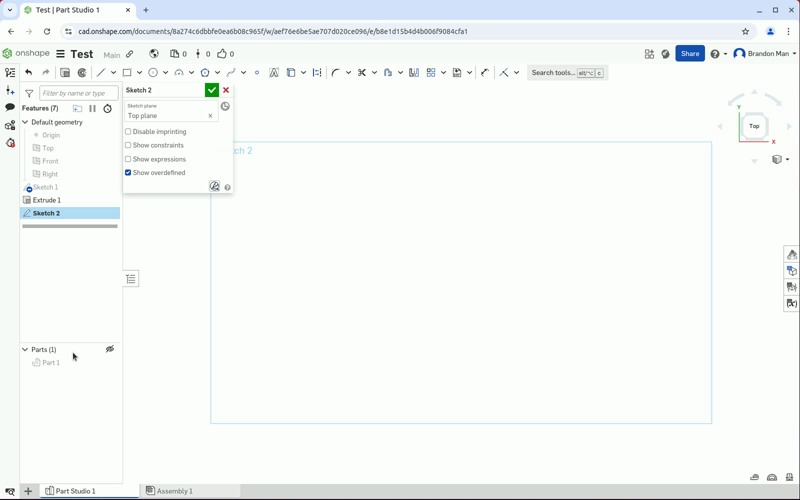
key(c)
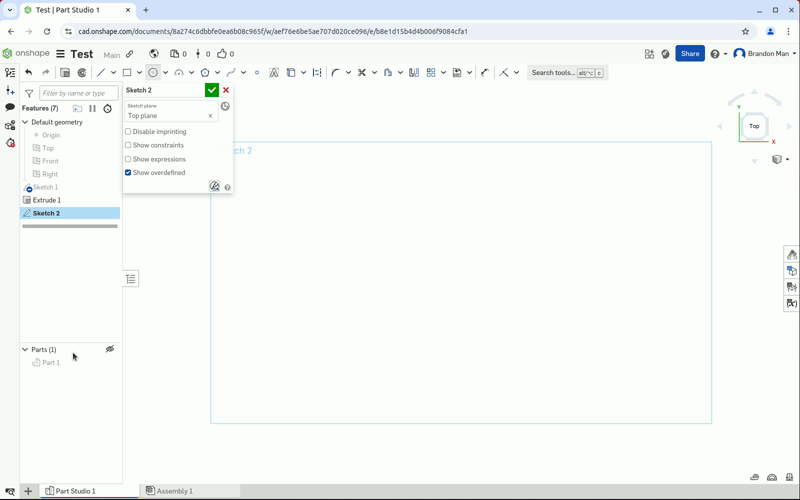
key_down(shift)
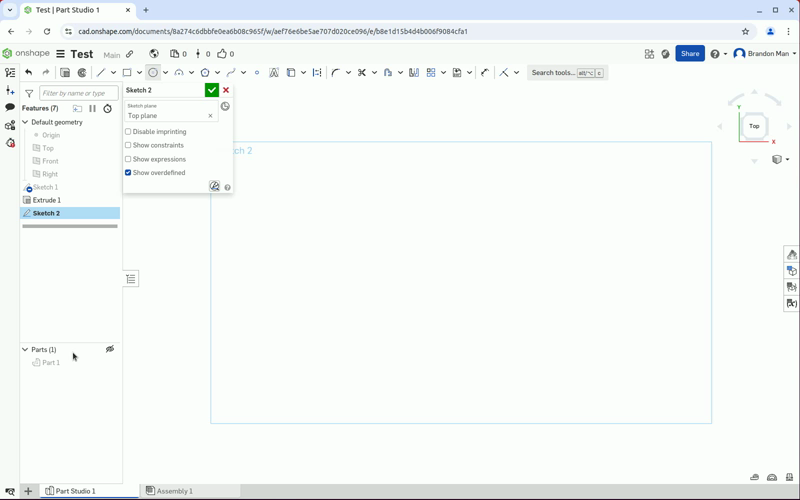
mouse_move(461, 335)
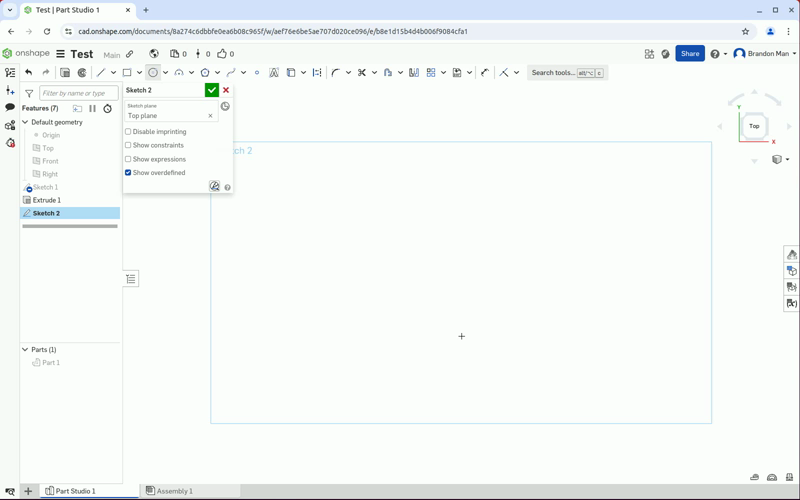
click(461, 335)
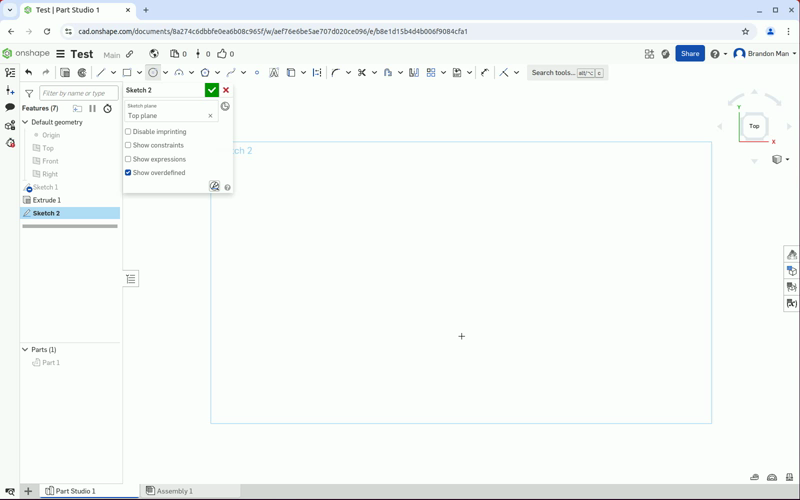
key_up(shift)
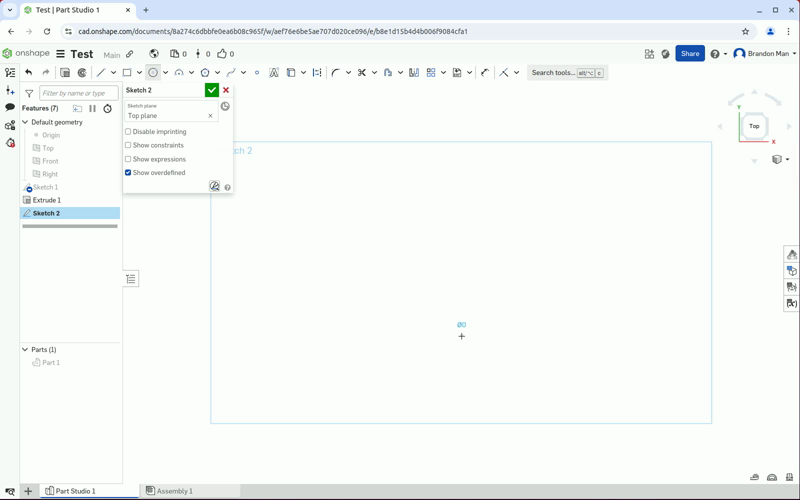
mouse_move(507, 335)
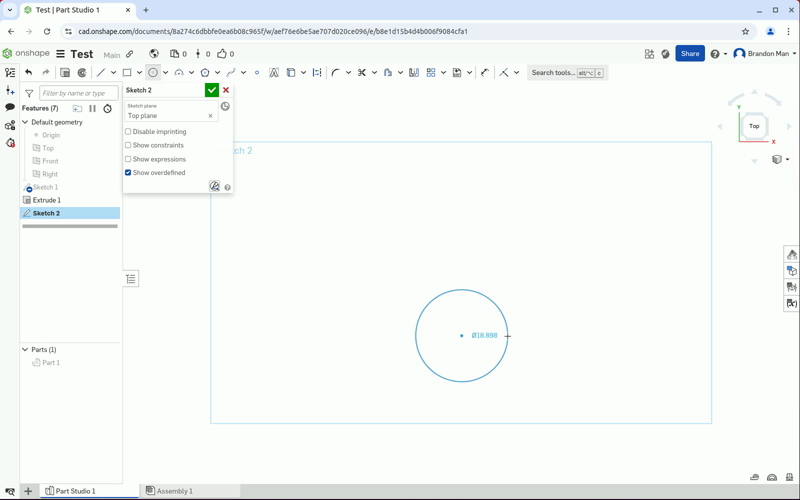
click(507, 335)
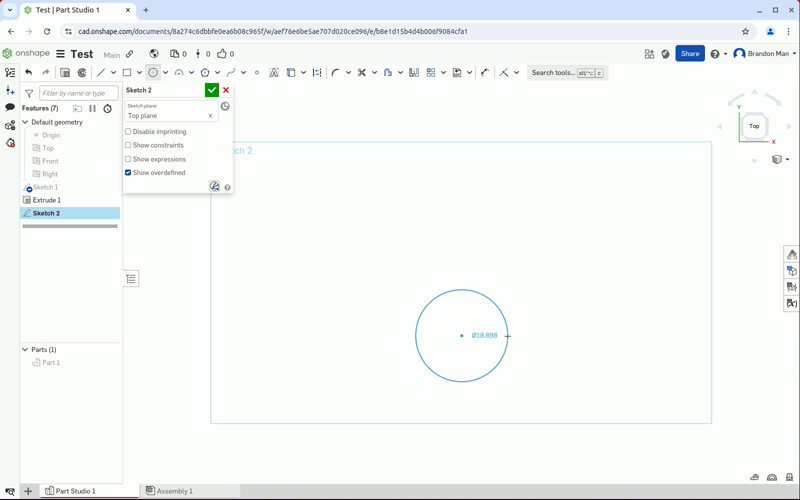
key(esc)
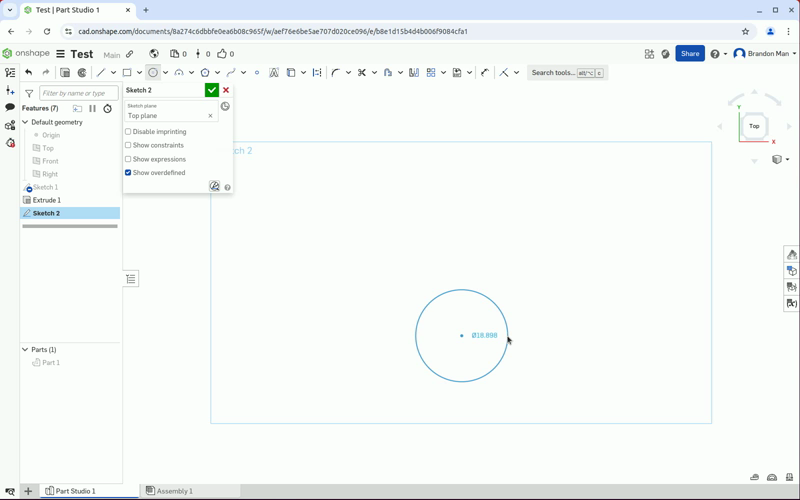
mouse_move(472, 339)
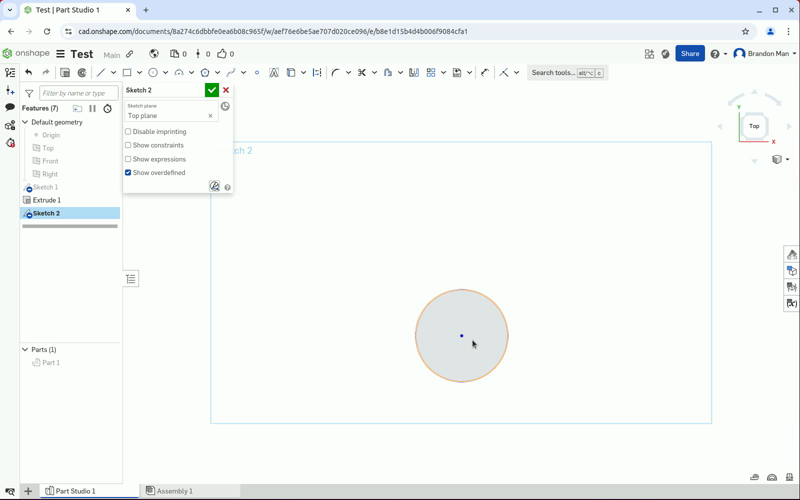
click(472, 339)
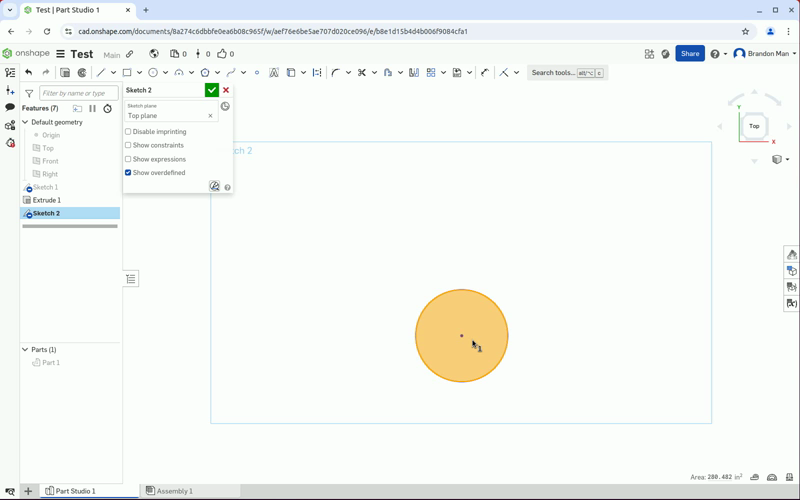
mouse_move(73, 352)
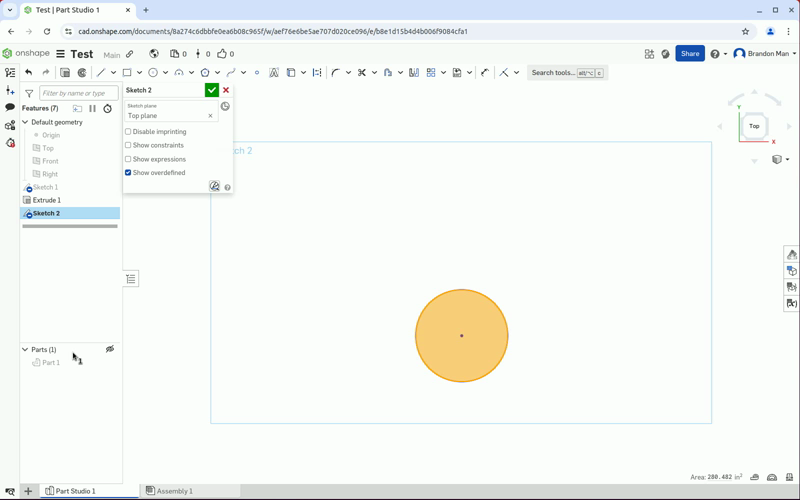
key(shift+y)
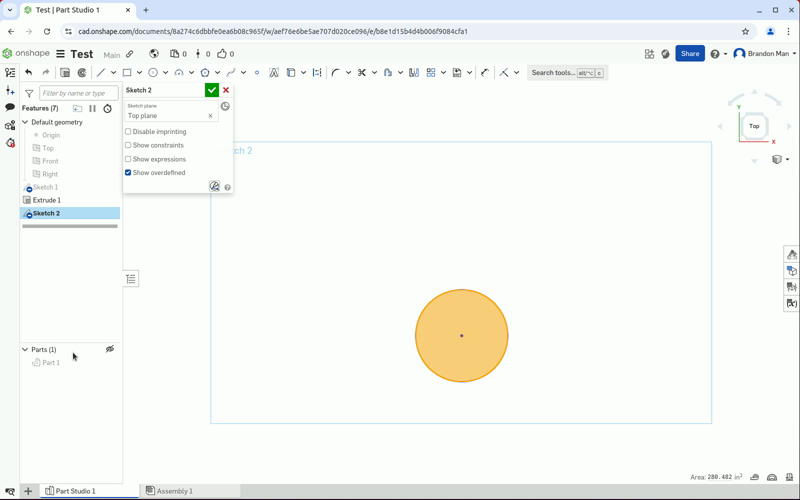
key(shift+e)
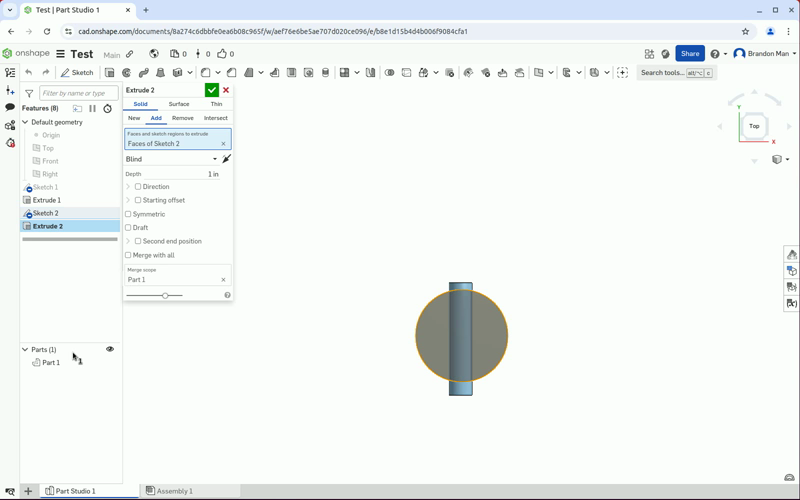
mouse_move(143, 106)
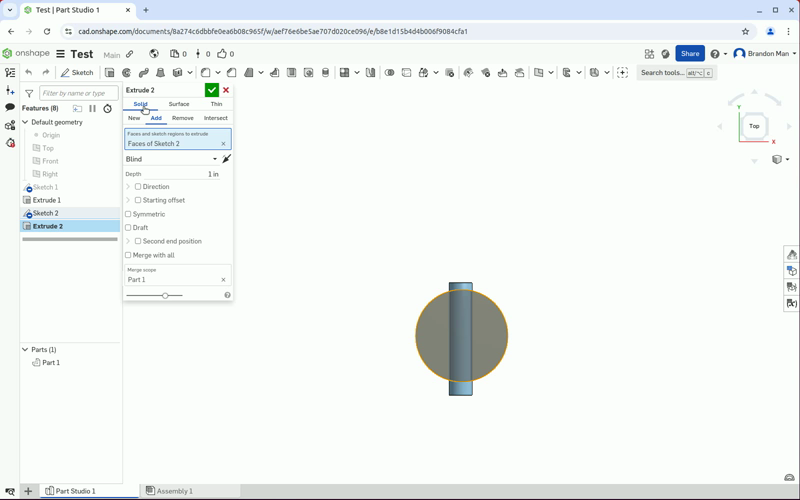
click(143, 106)
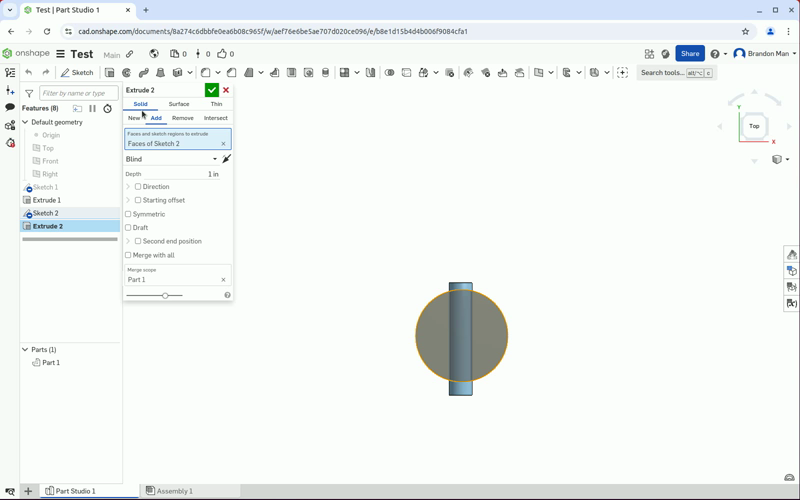
mouse_move(137, 120)
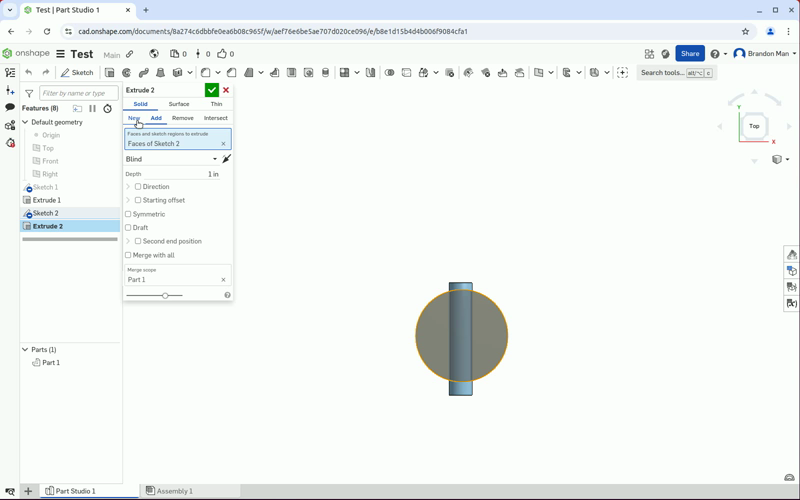
click(137, 120)
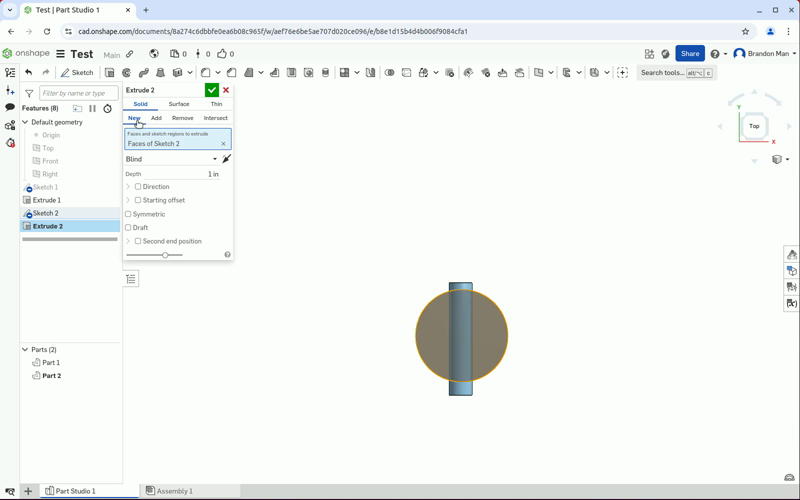
key(tab, 4)
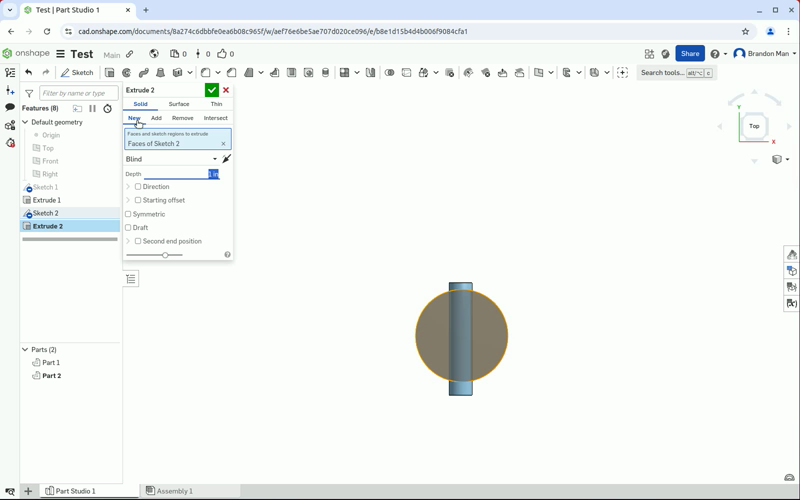
text(0.962)
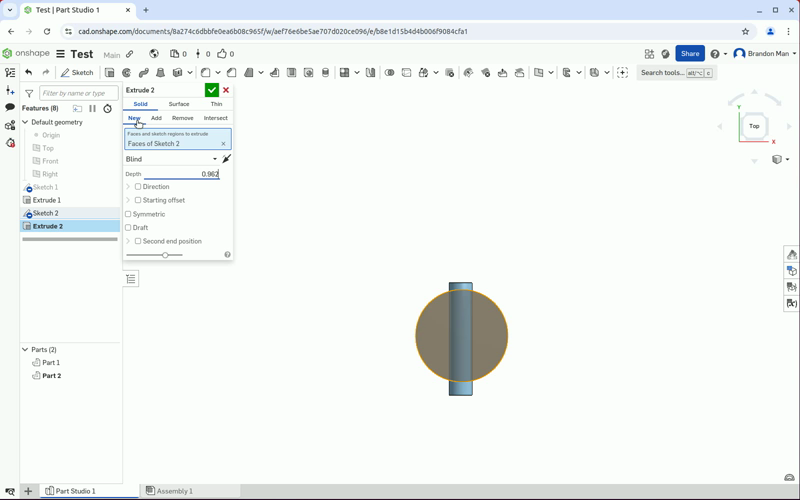
key(tab, 3)
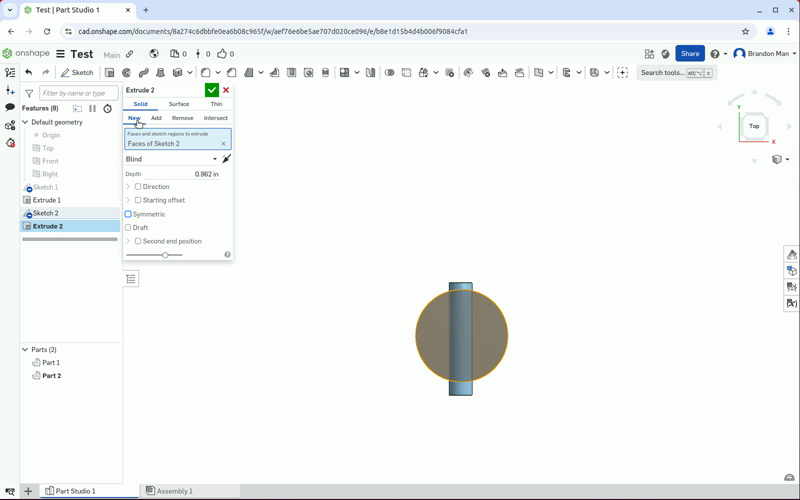
key(space)
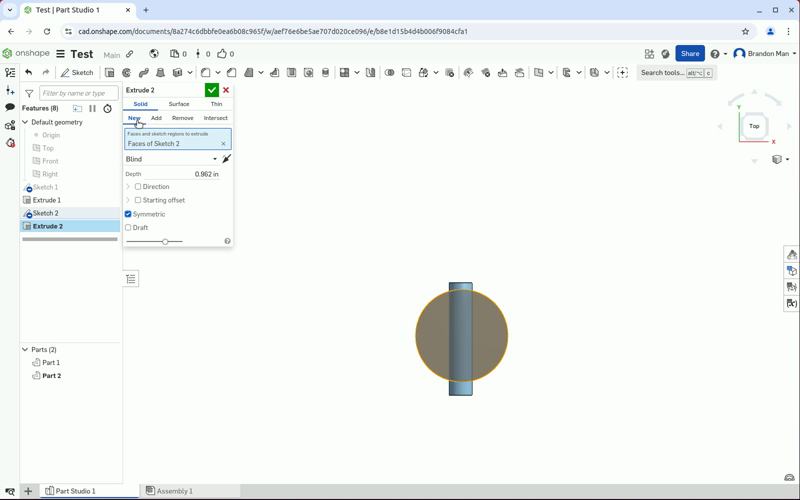
key(enter)
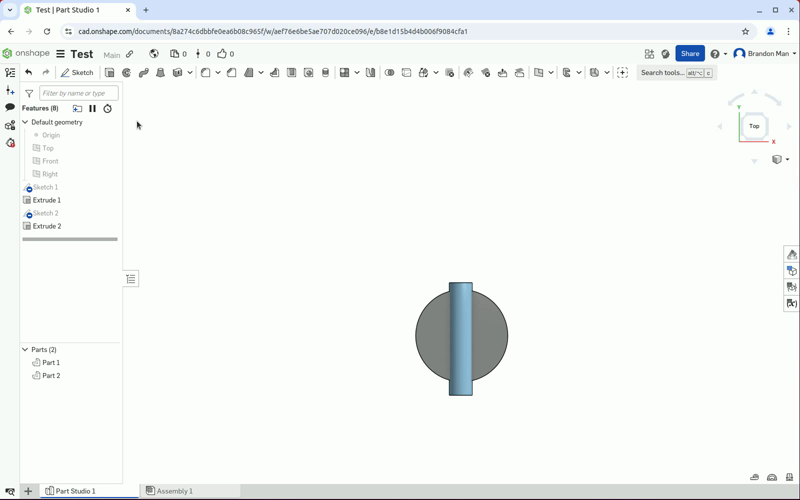
key(shift+h)
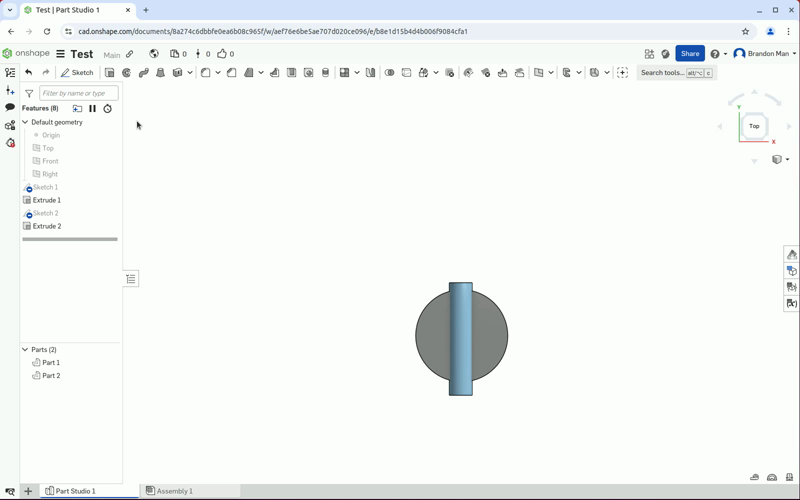
key(shift+h)
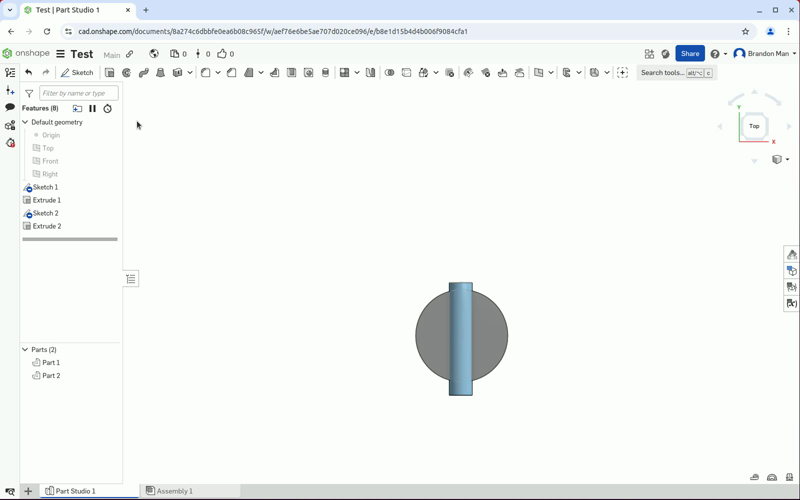
key(shift+7)
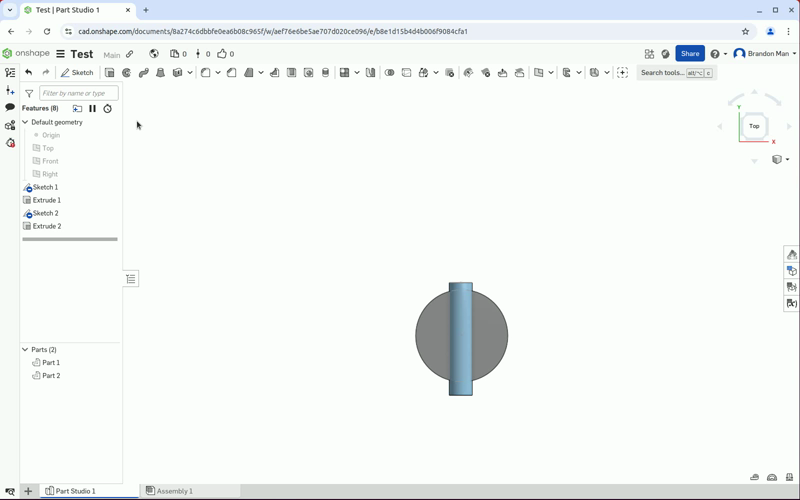
key(up, 3)
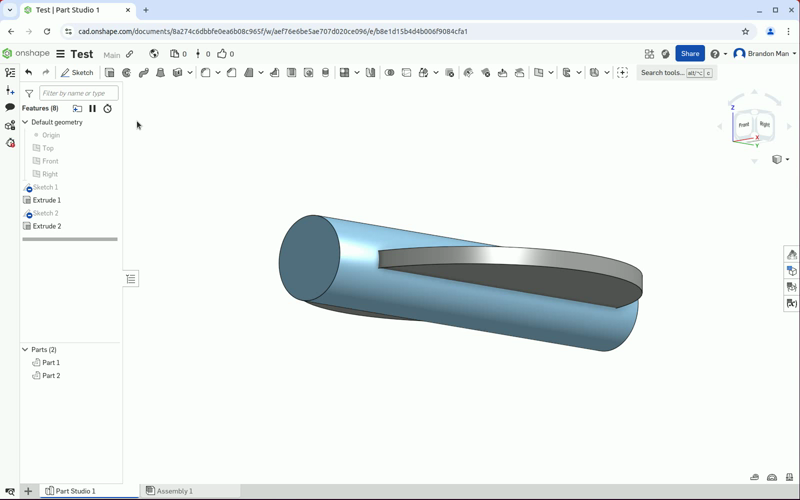
key(left, 3)
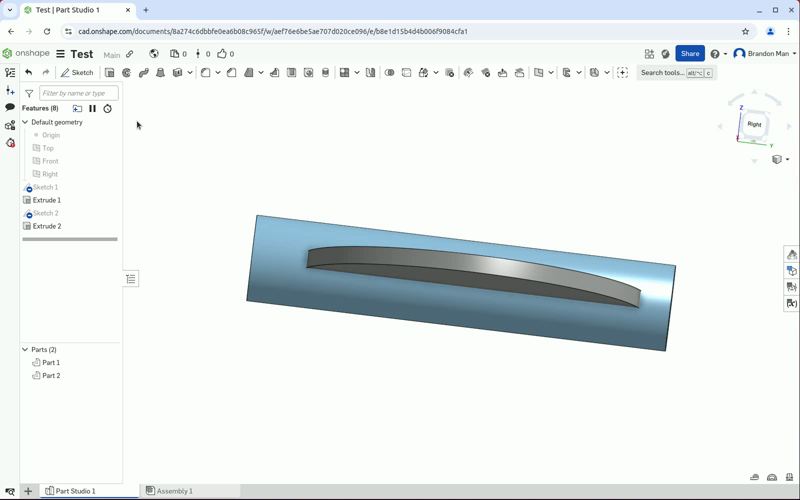
key(right, 3)
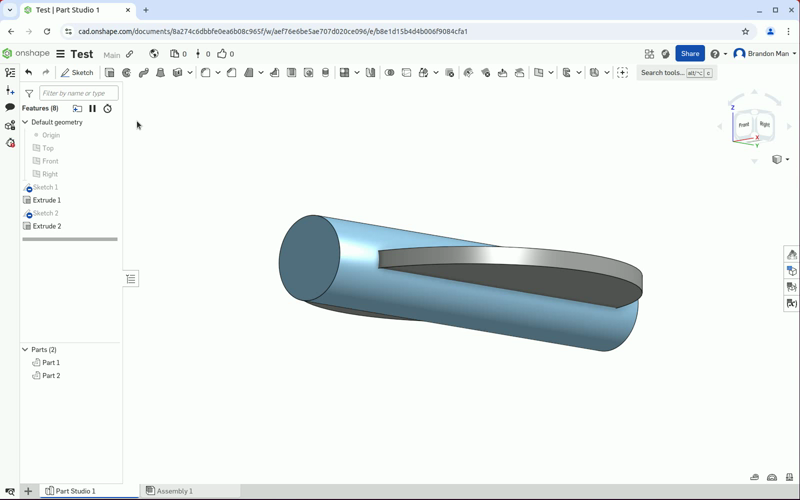
key(down, 3)
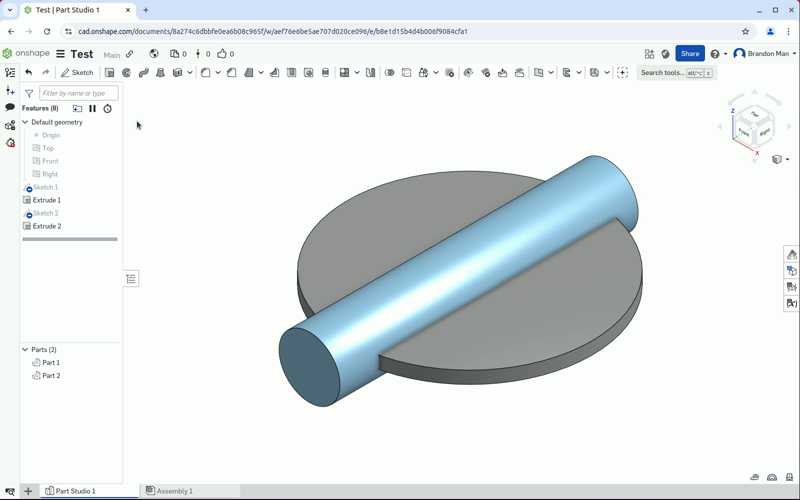
mouse_move(73, 189)
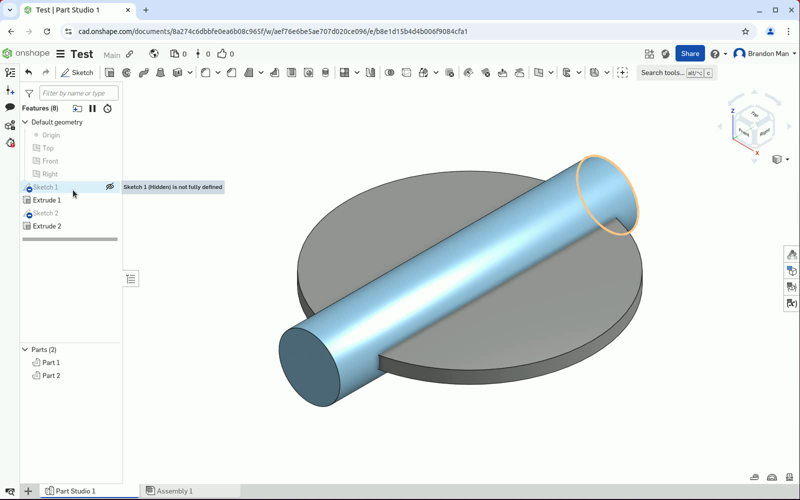
click(73, 189)